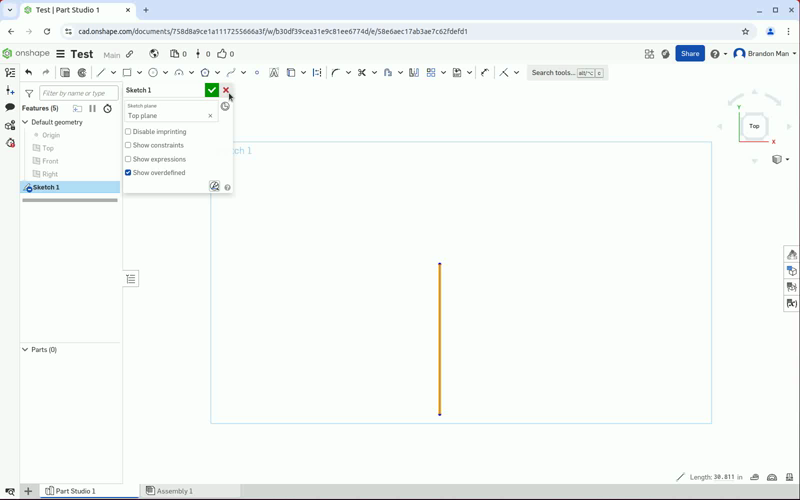
key(shift+h)
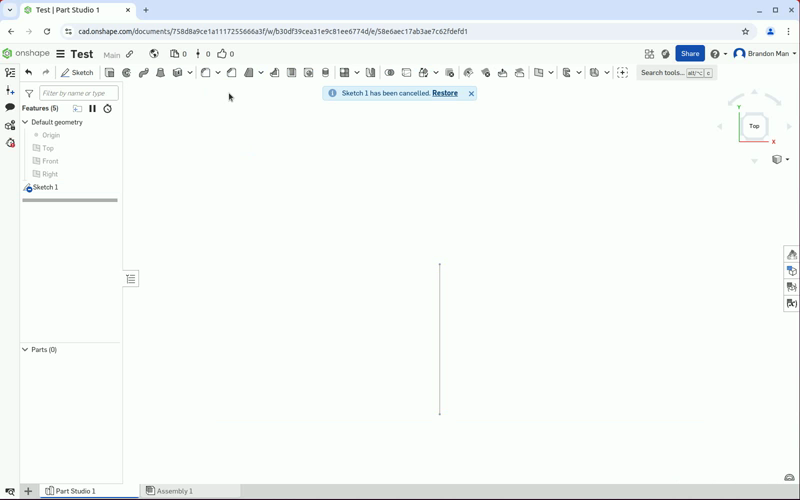
key(shift+s)
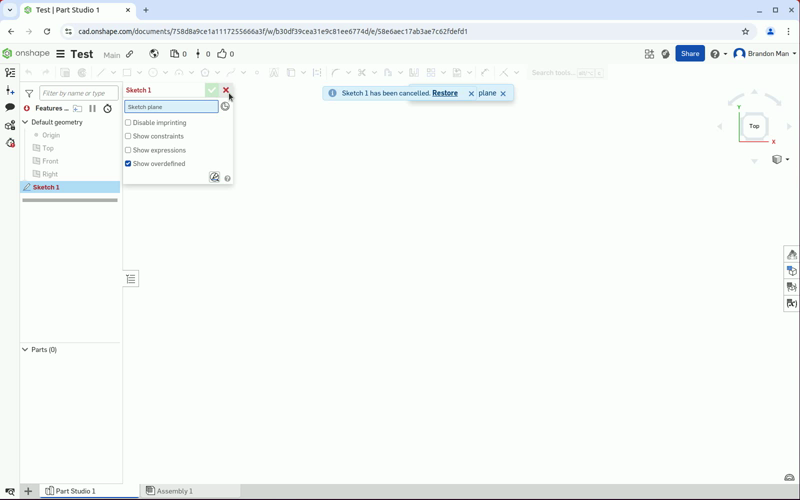
mouse_move(73, 150)
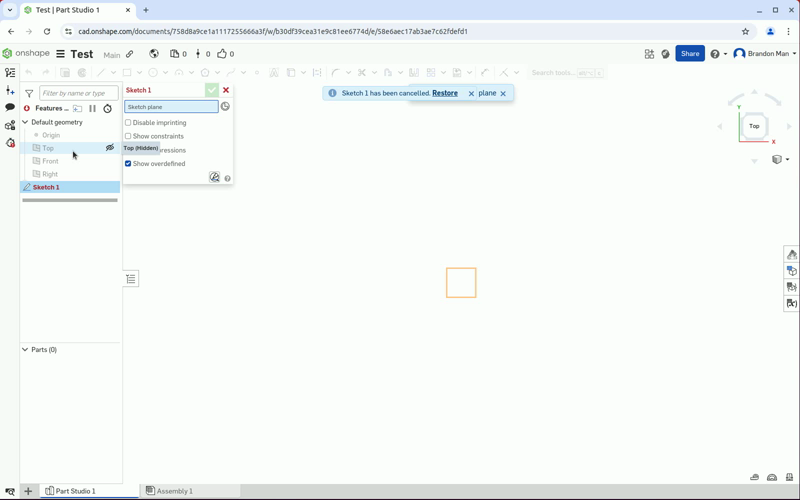
click(73, 150)
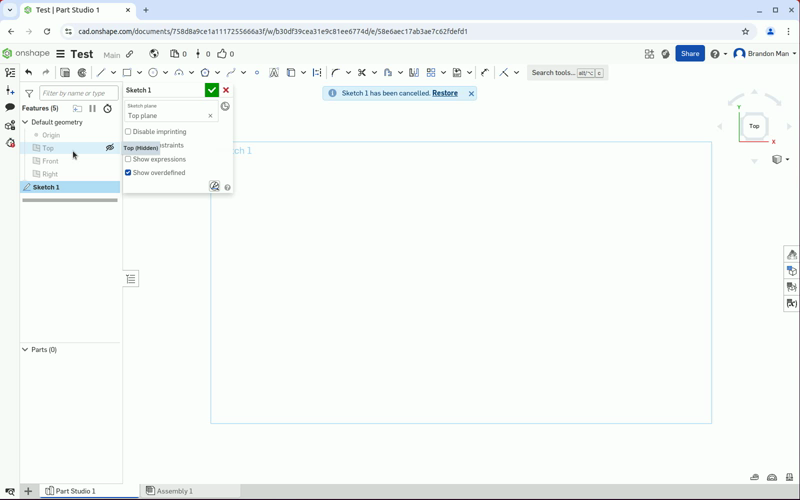
mouse_move(73, 352)
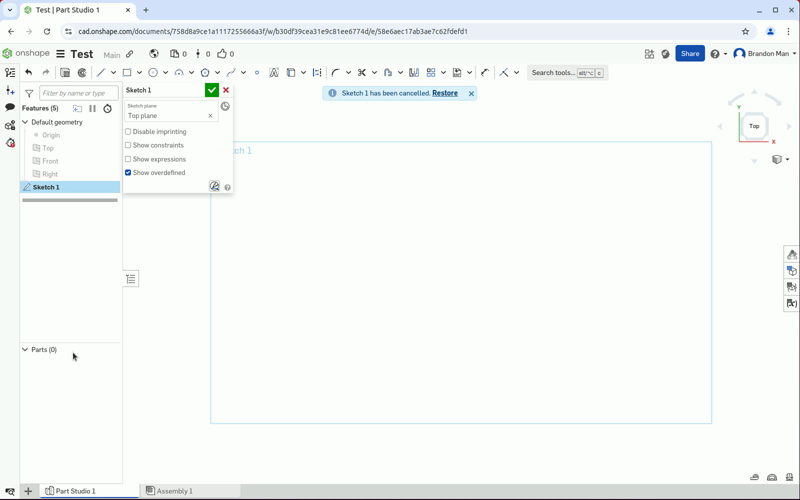
key(y)
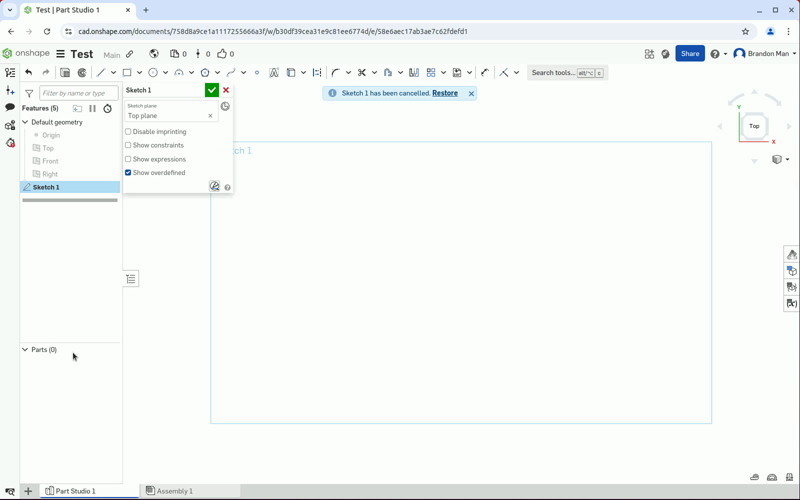
key(l)
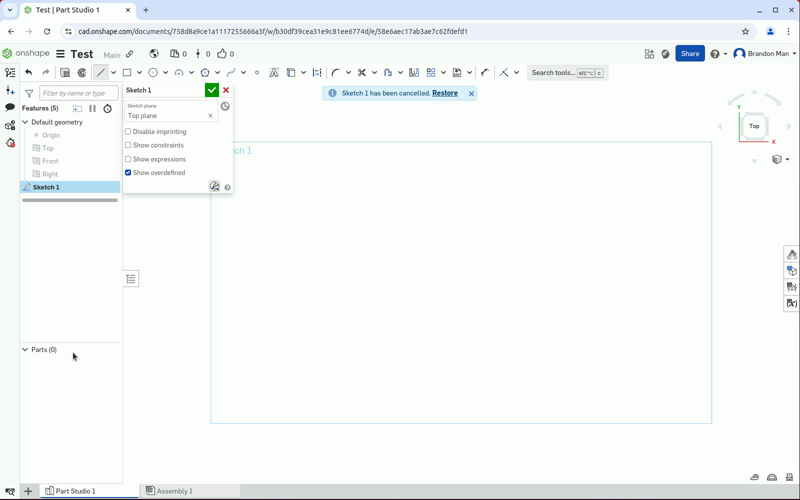
key_down(shift)
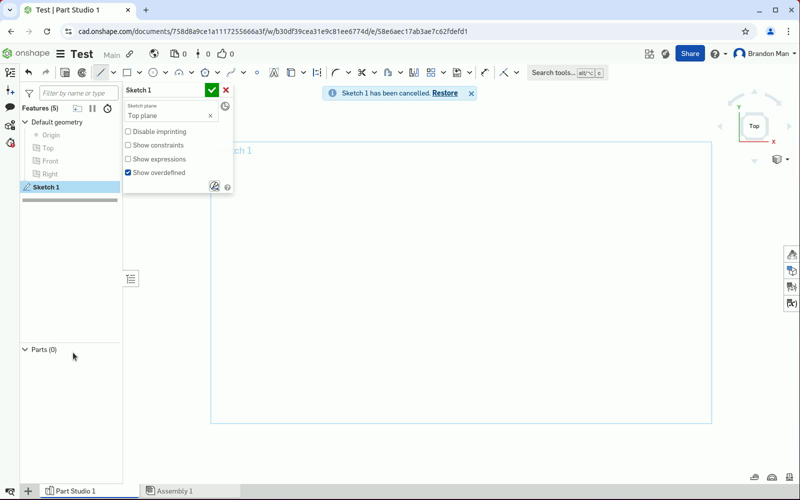
mouse_move(349, 282)
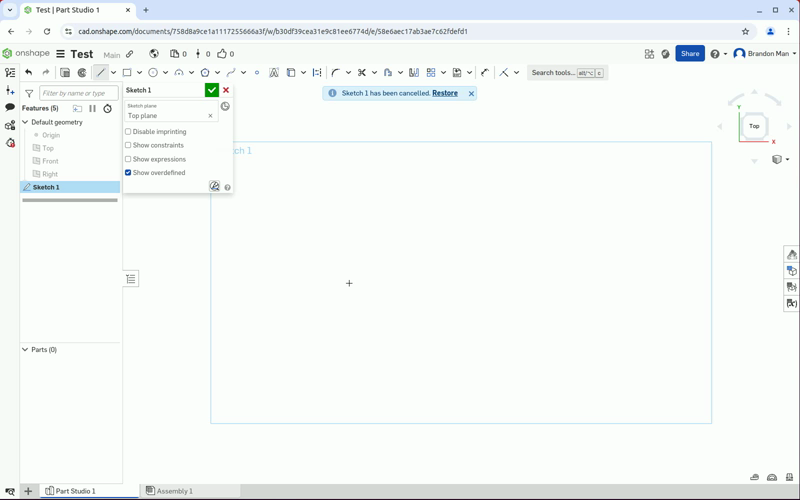
click(349, 282)
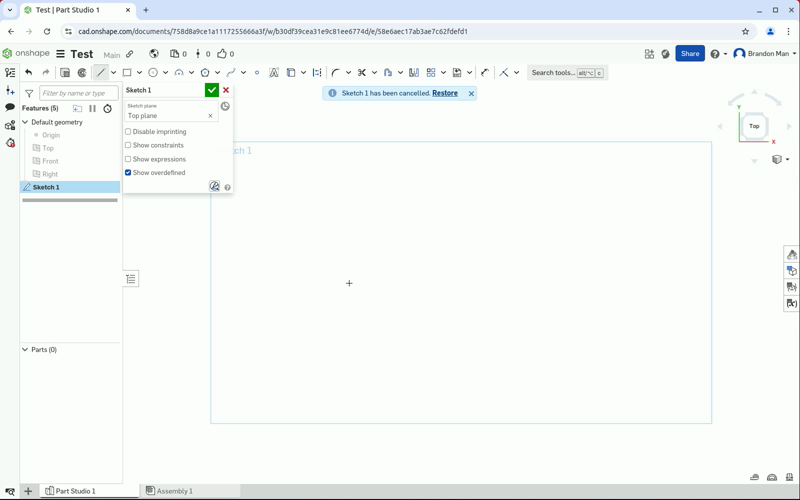
key_up(shift)
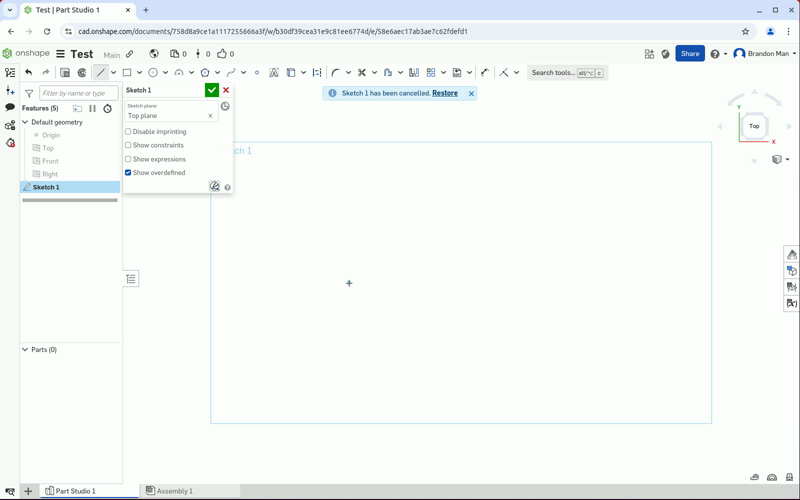
key_down(shift)
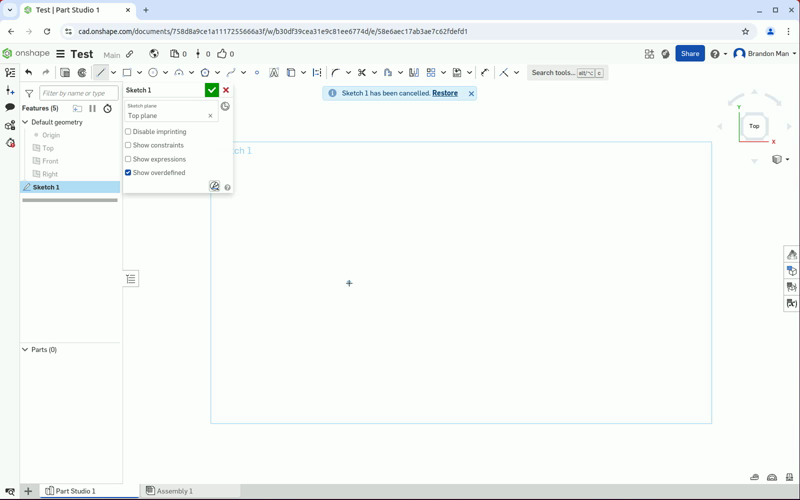
mouse_move(405, 378)
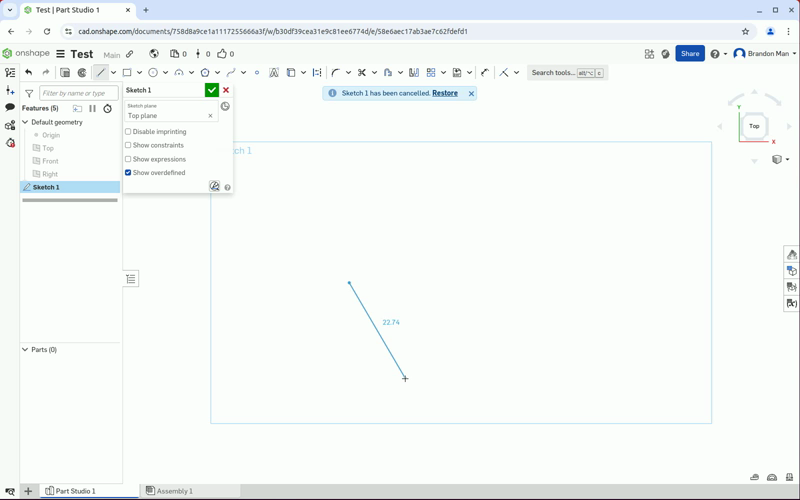
click(405, 378)
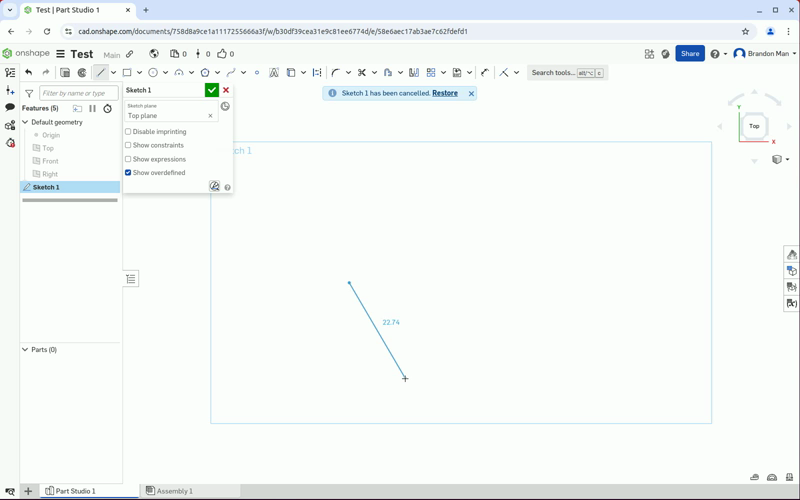
key_up(shift)
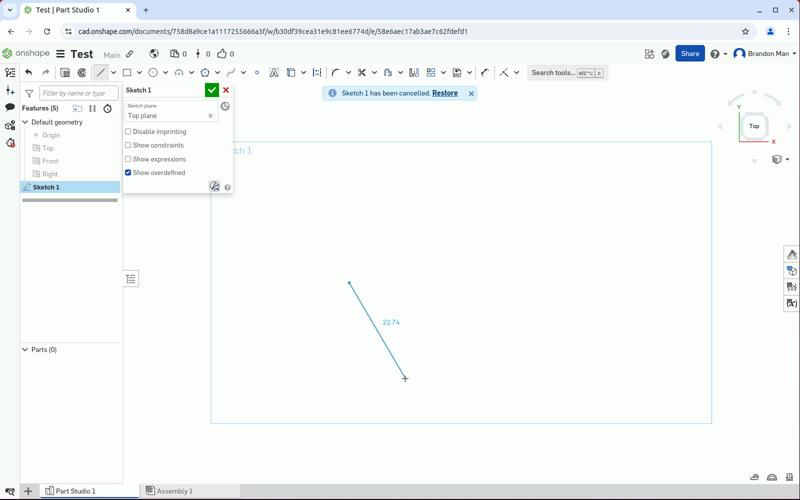
key_down(shift)
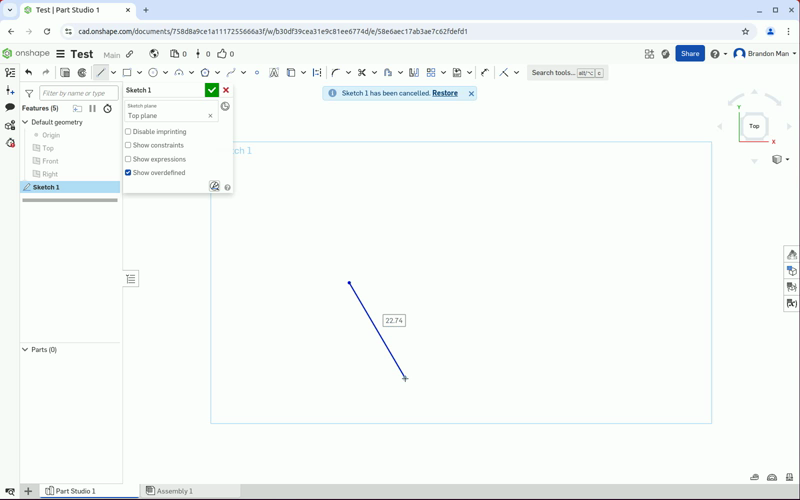
mouse_move(514, 378)
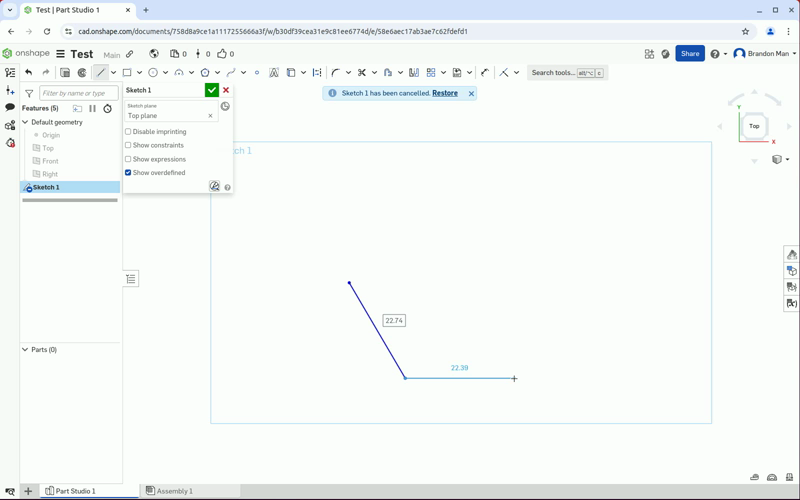
click(514, 378)
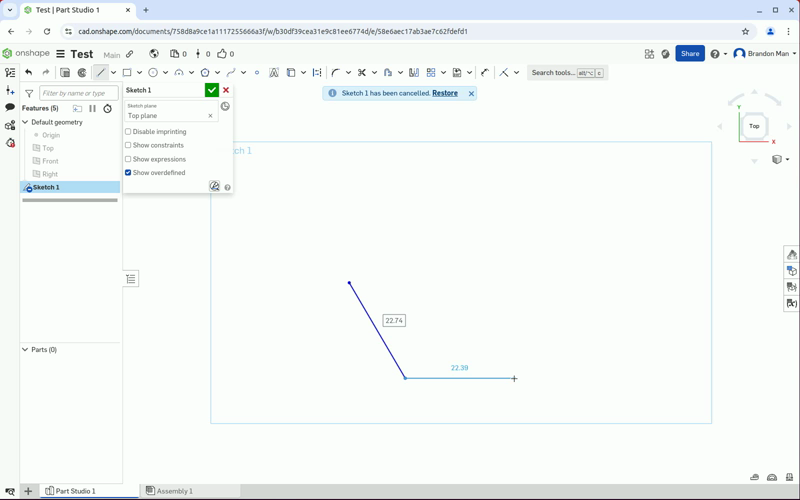
key_up(shift)
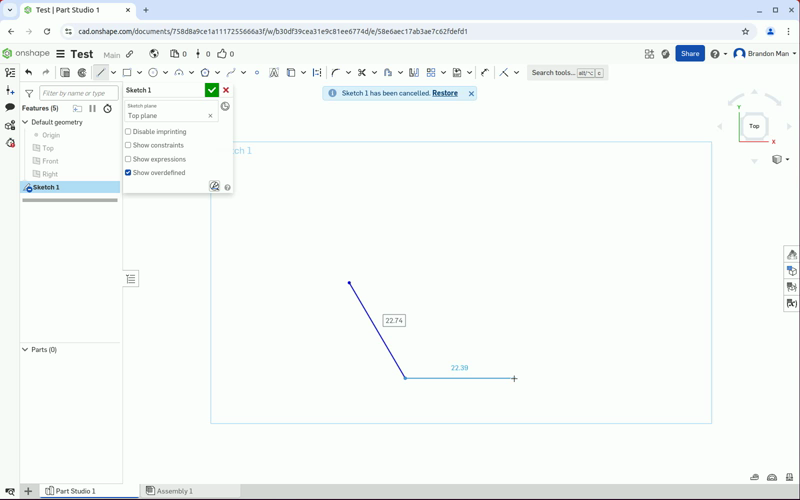
key_down(shift)
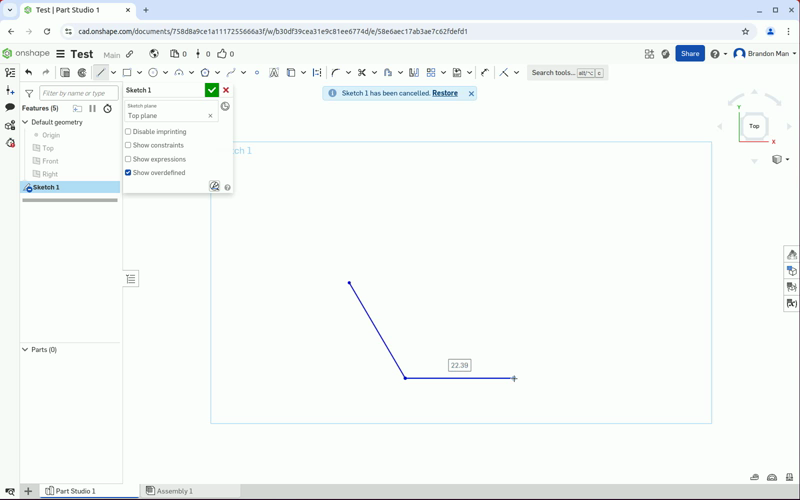
mouse_move(569, 282)
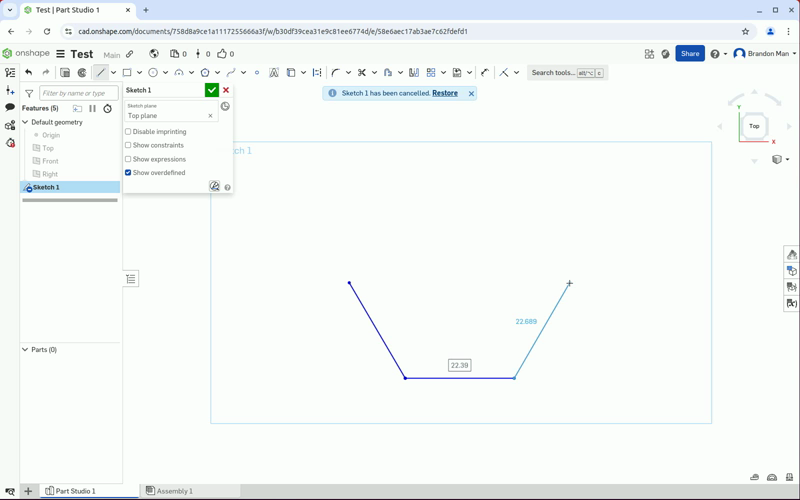
click(569, 282)
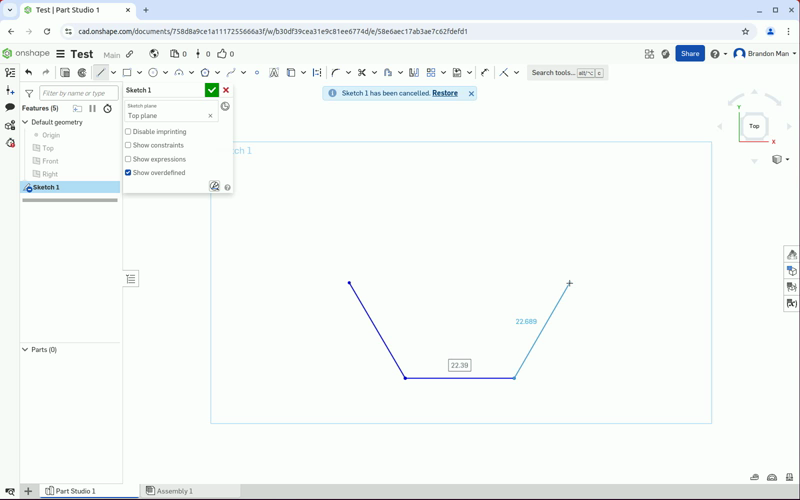
key_up(shift)
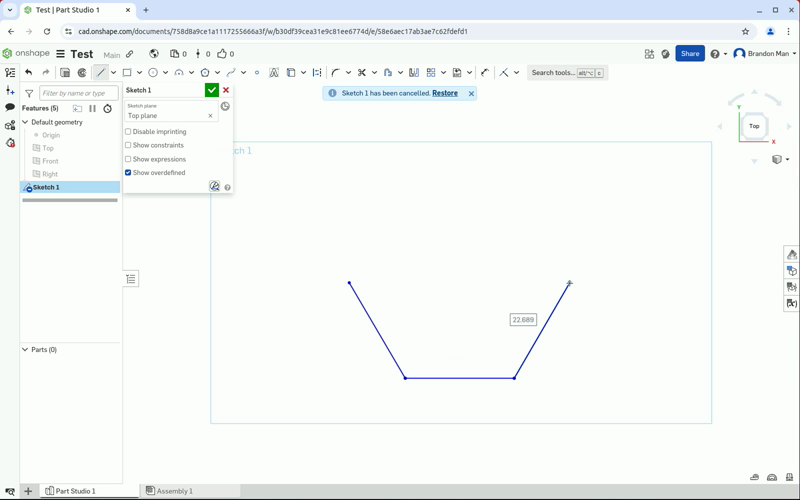
key_down(shift)
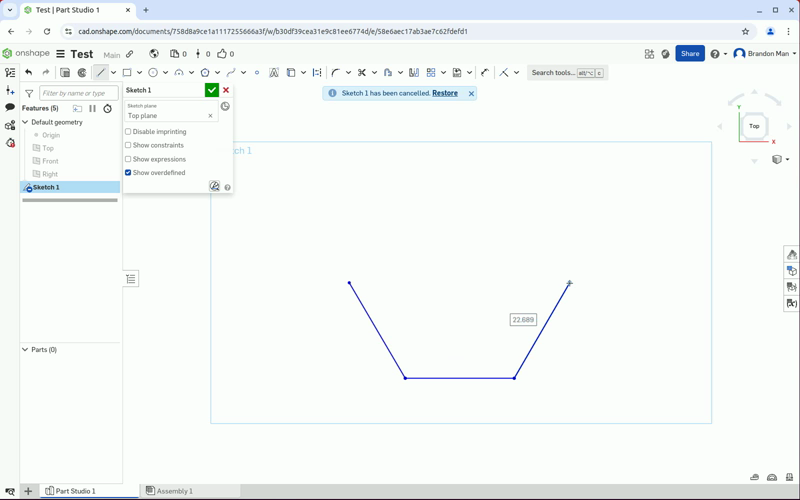
mouse_move(514, 187)
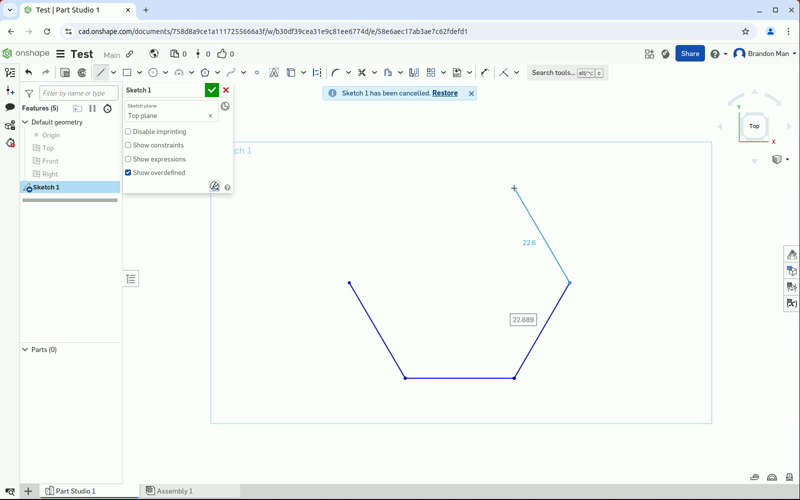
click(514, 187)
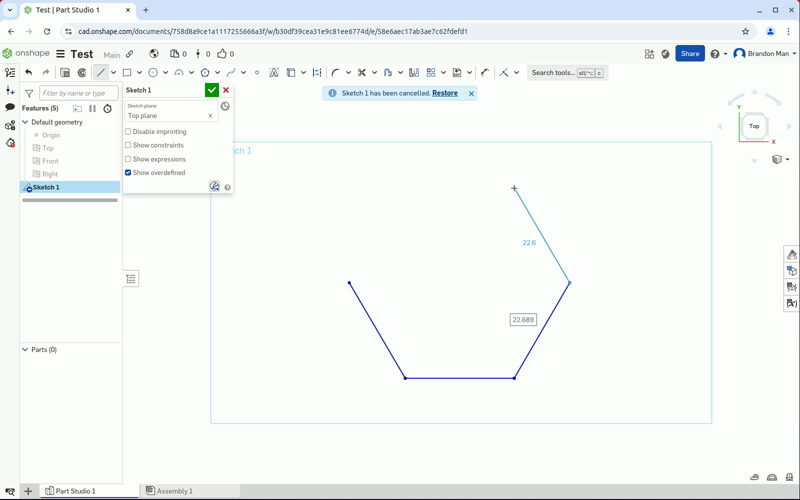
key_up(shift)
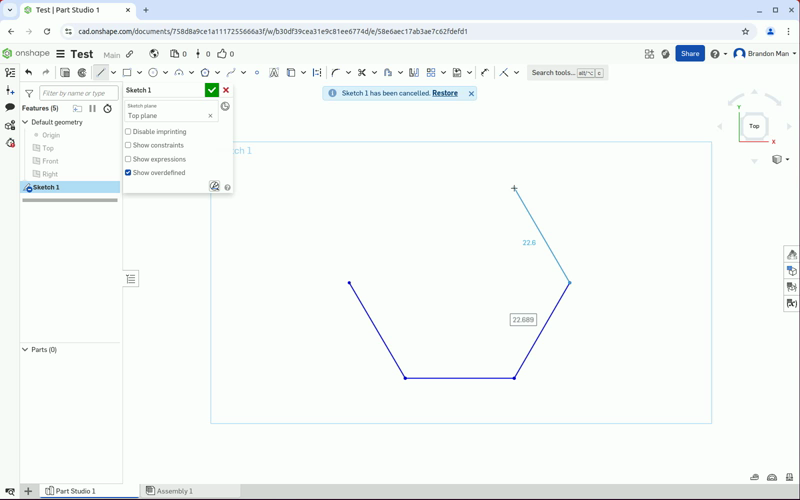
key_down(shift)
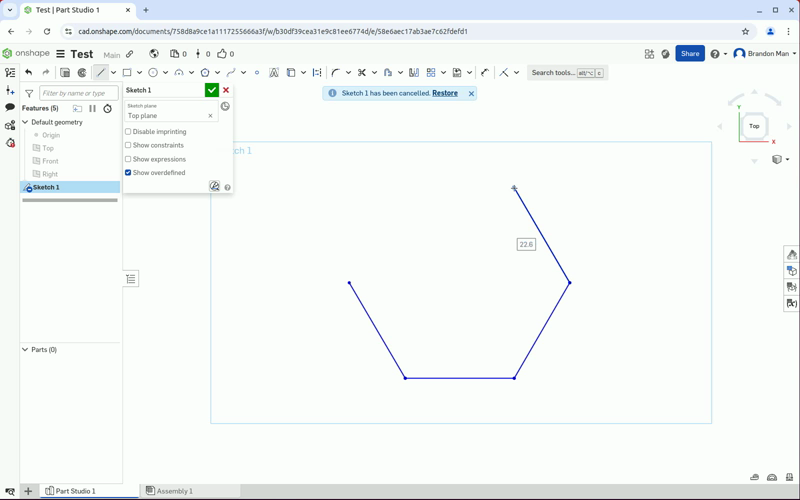
mouse_move(405, 187)
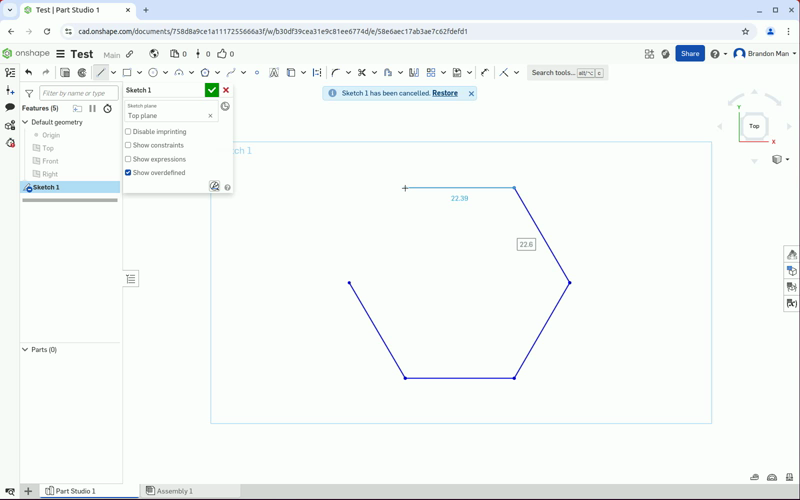
click(405, 187)
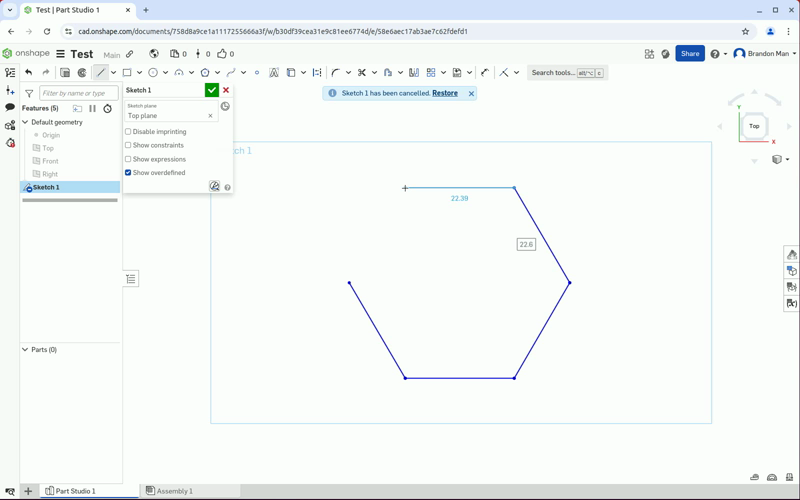
key_up(shift)
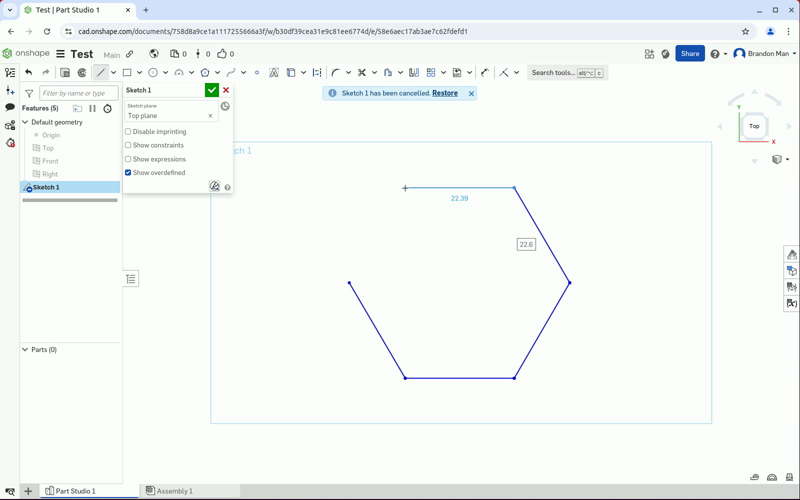
key_down(shift)
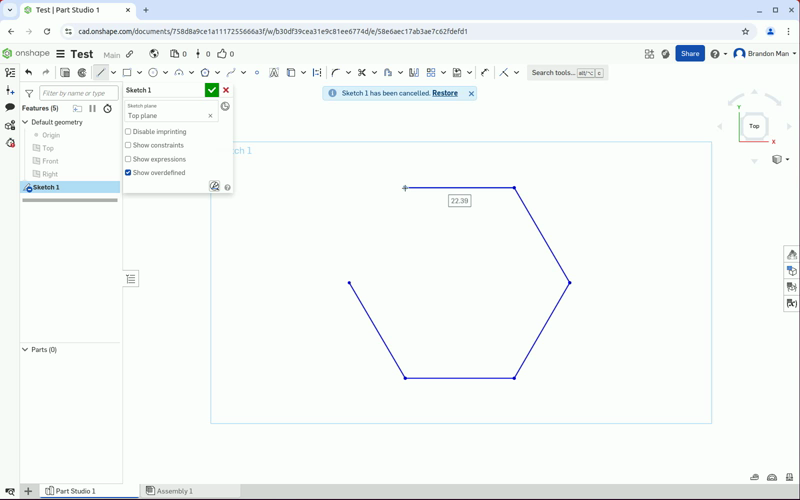
mouse_move(349, 282)
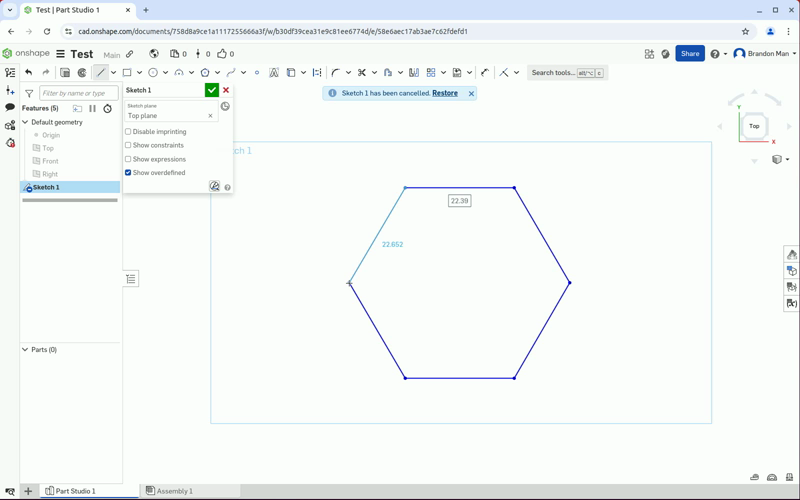
key_up(shift)
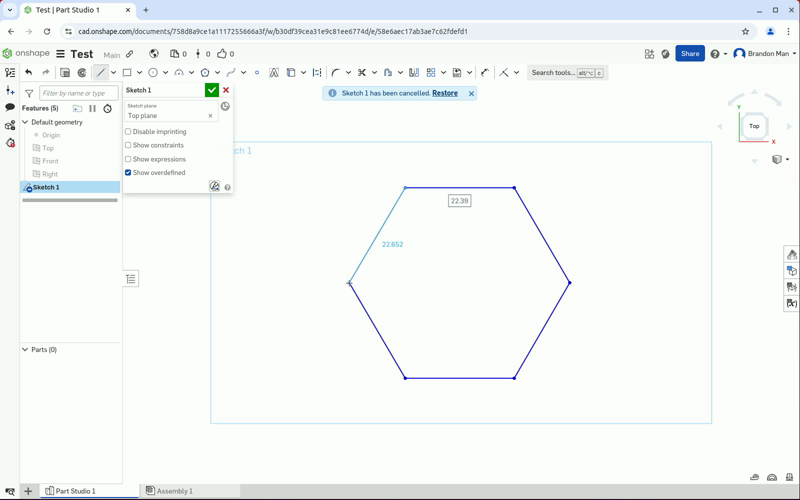
click(349, 282)
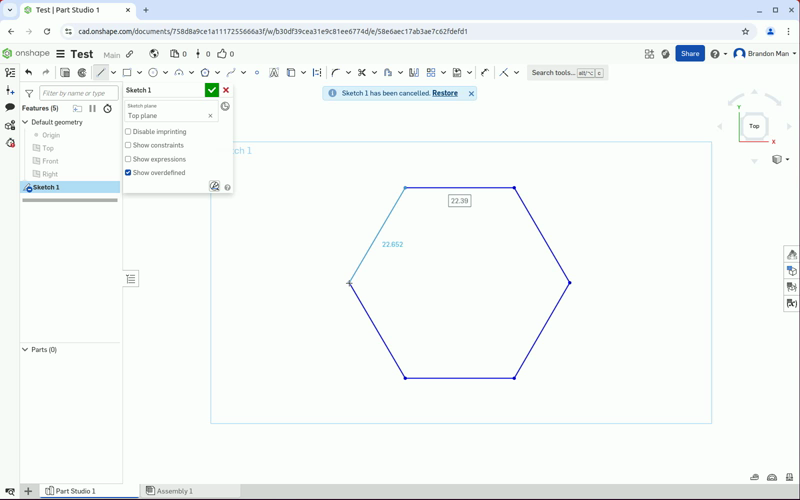
key(esc)
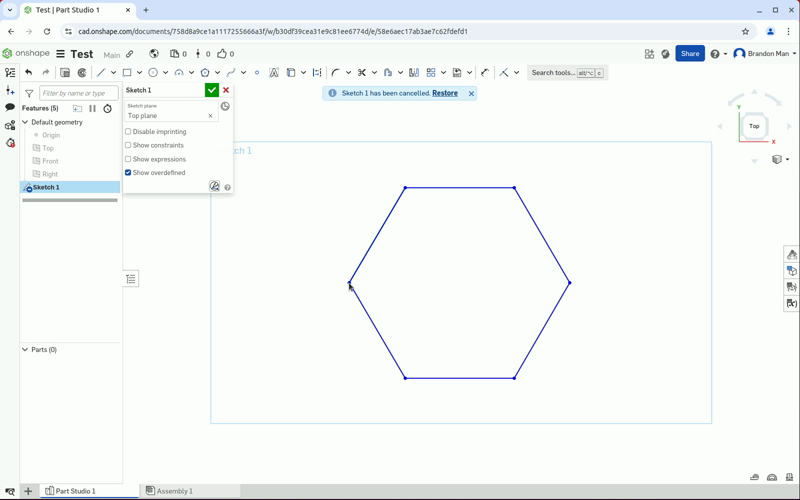
mouse_move(377, 285)
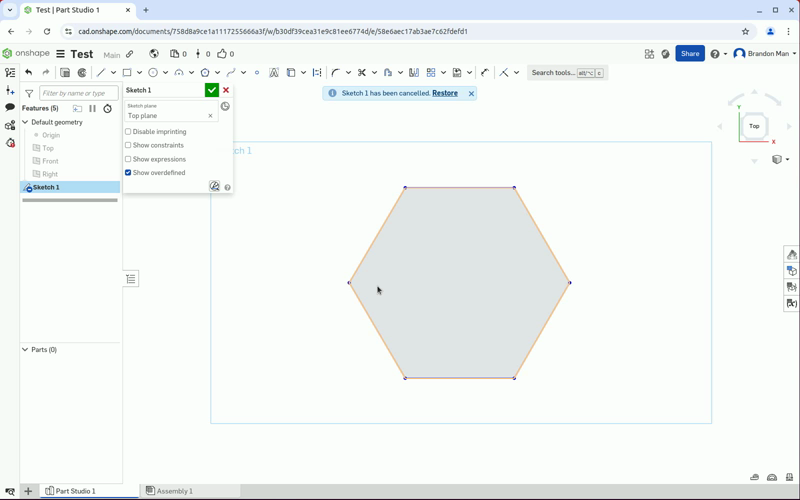
click(377, 285)
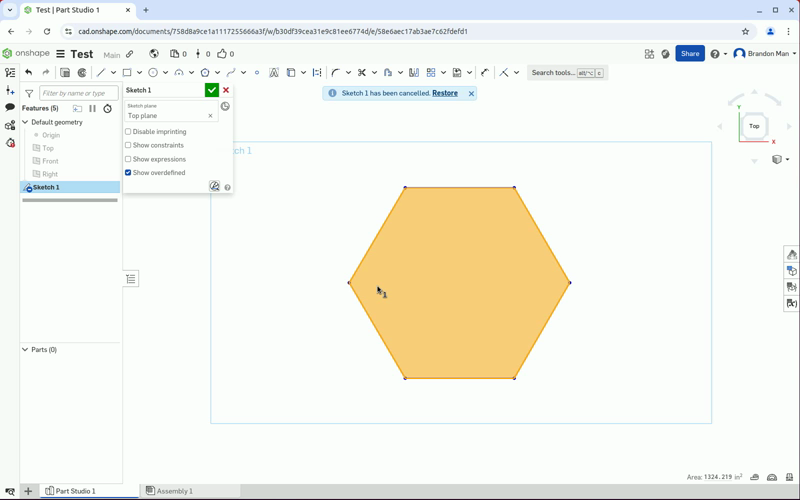
mouse_move(73, 352)
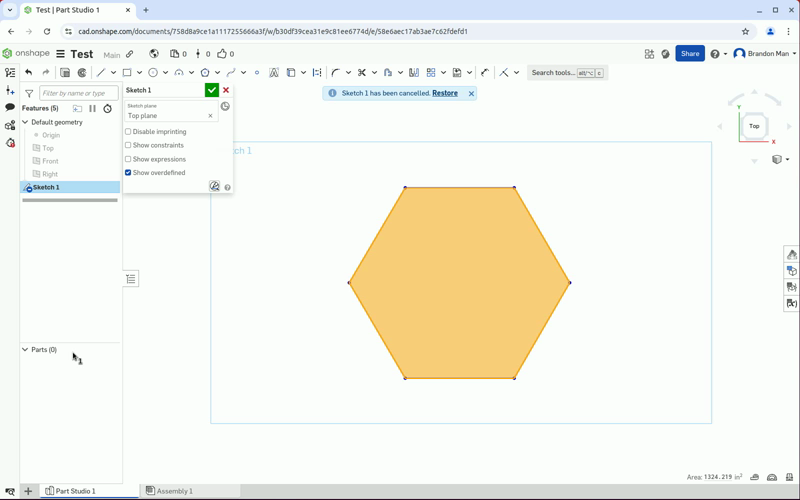
key(shift+y)
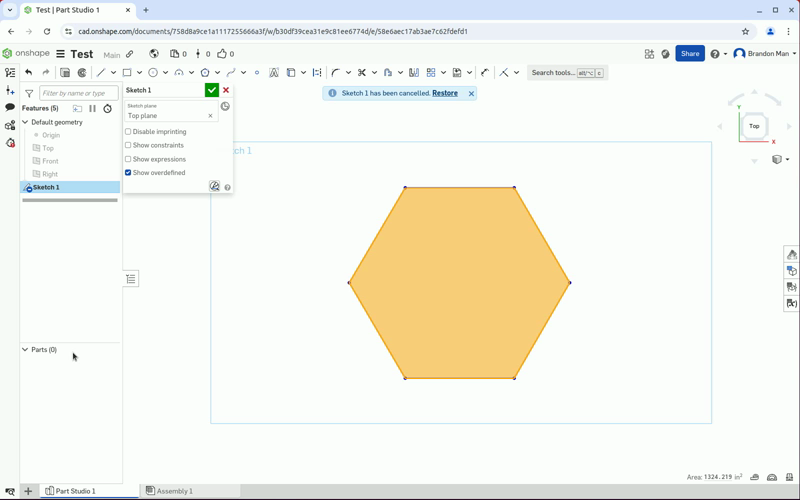
key(shift+e)
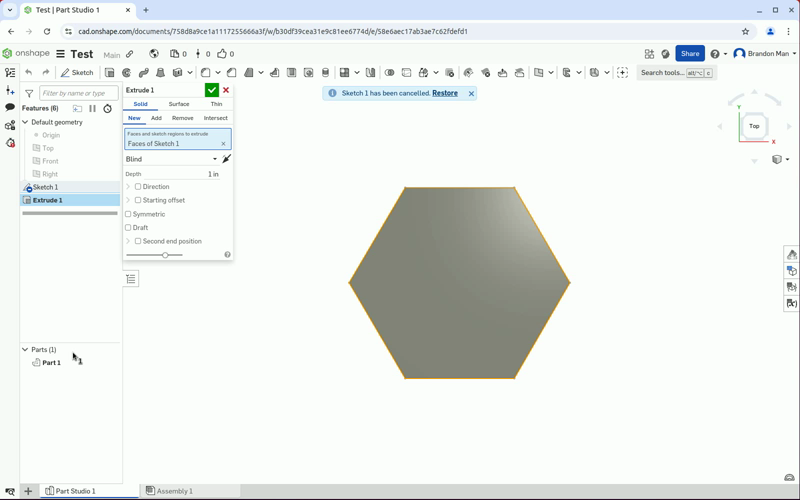
mouse_move(143, 106)
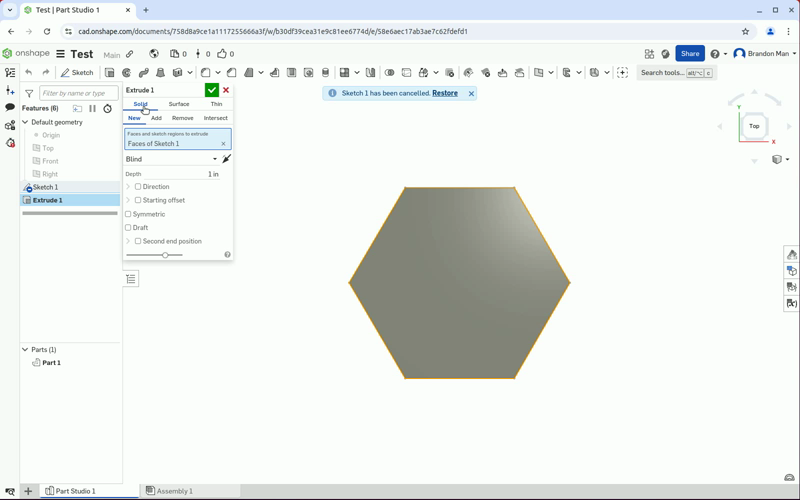
click(143, 106)
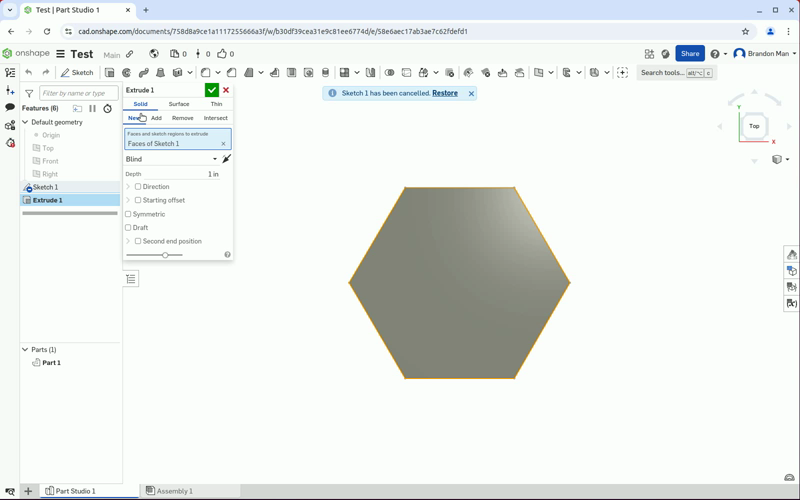
mouse_move(137, 120)
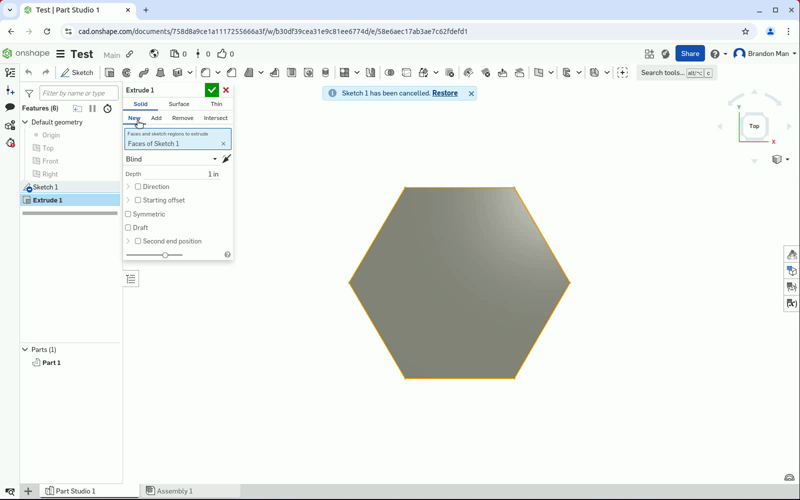
click(137, 120)
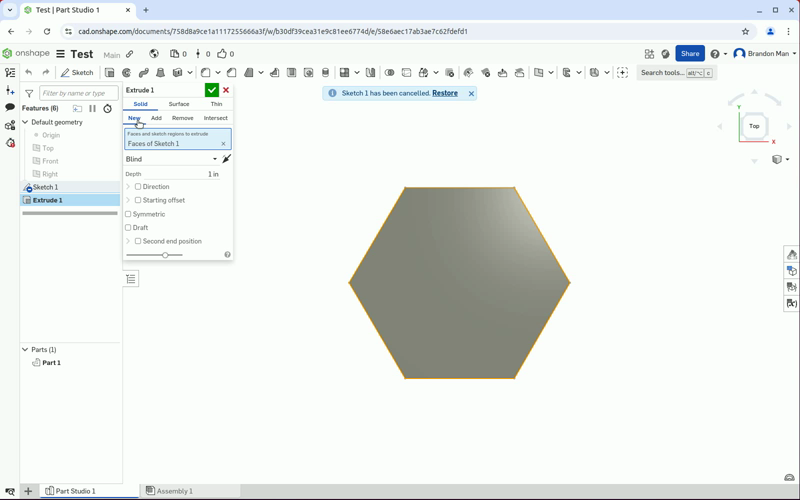
key(tab, 4)
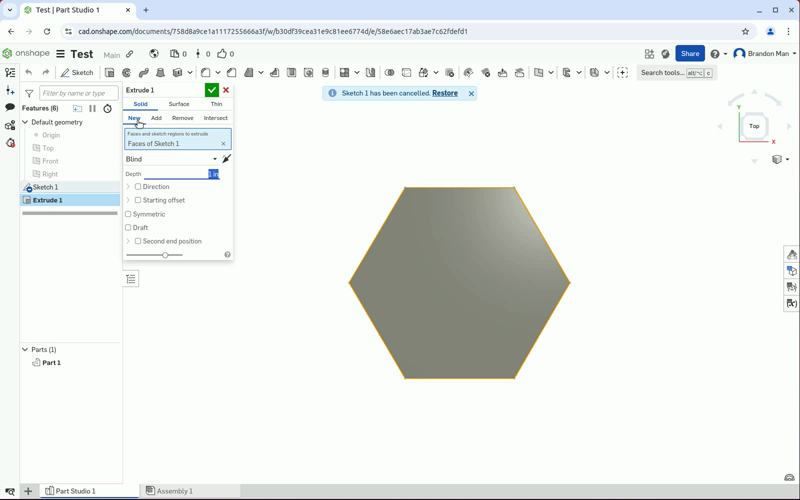
text(15.405)
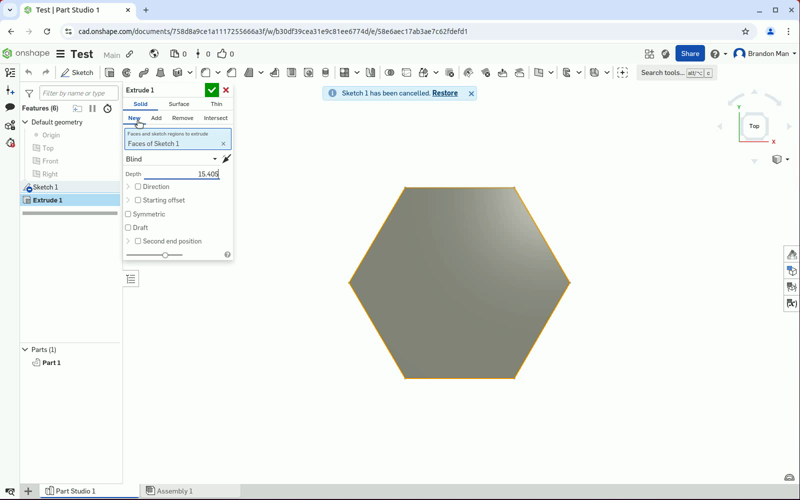
key(enter)
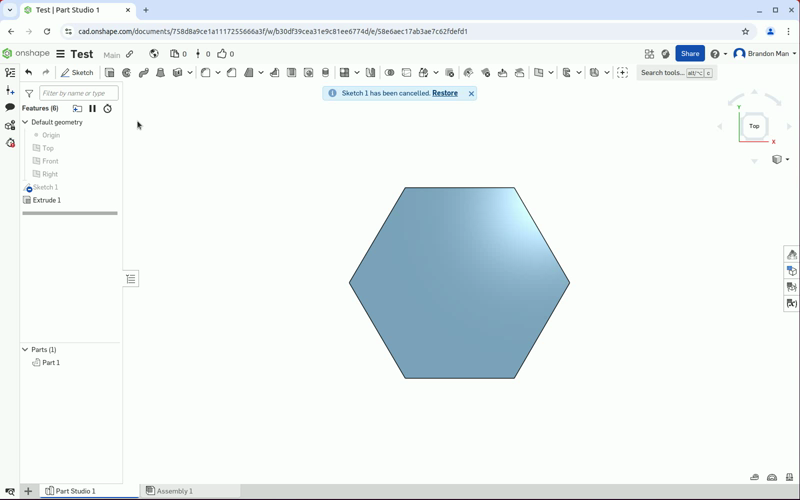
key(shift+h)
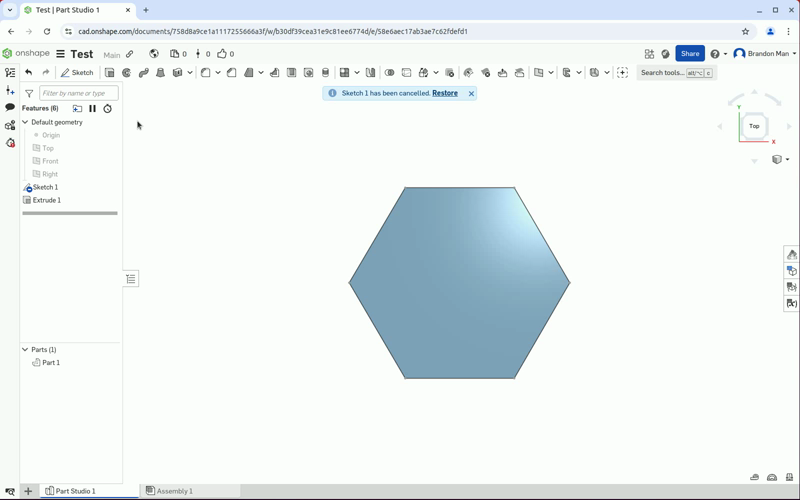
key(shift+h)
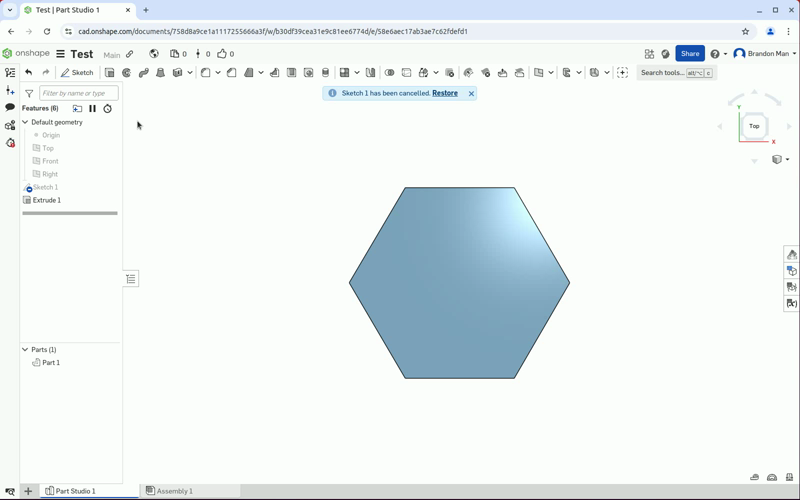
mouse_move(73, 189)
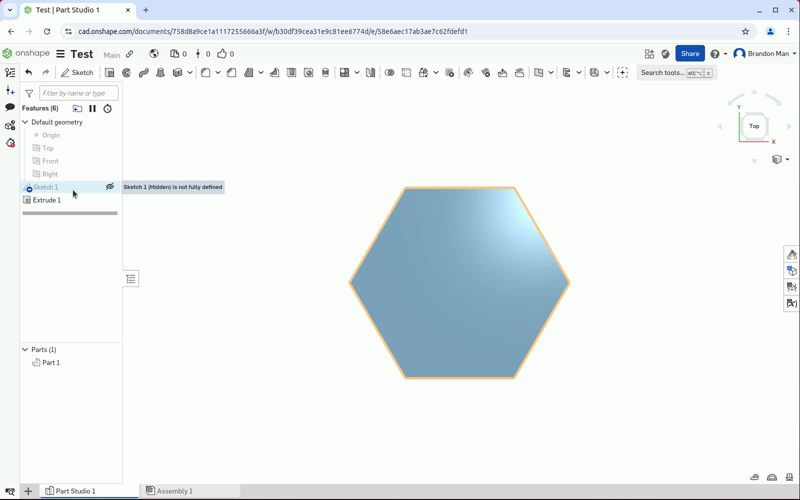
click(73, 189)
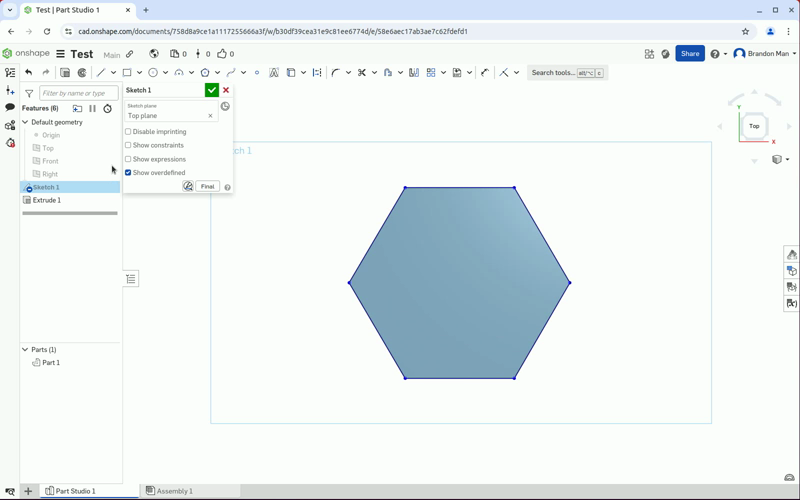
mouse_move(229, 92)
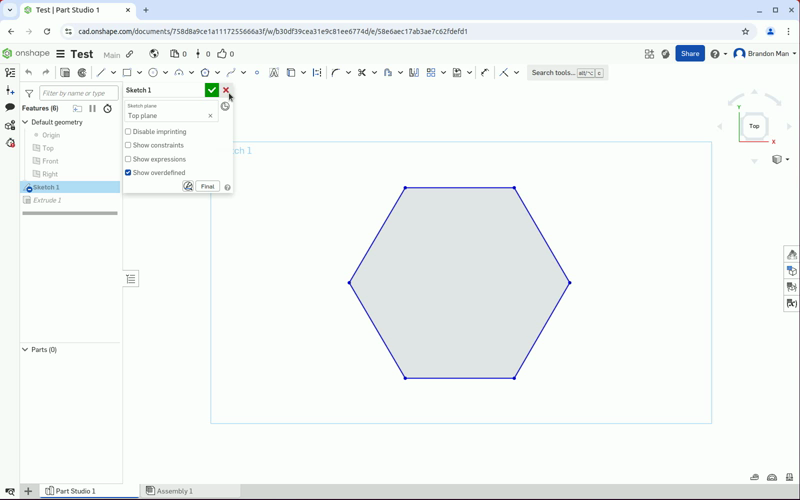
click(229, 92)
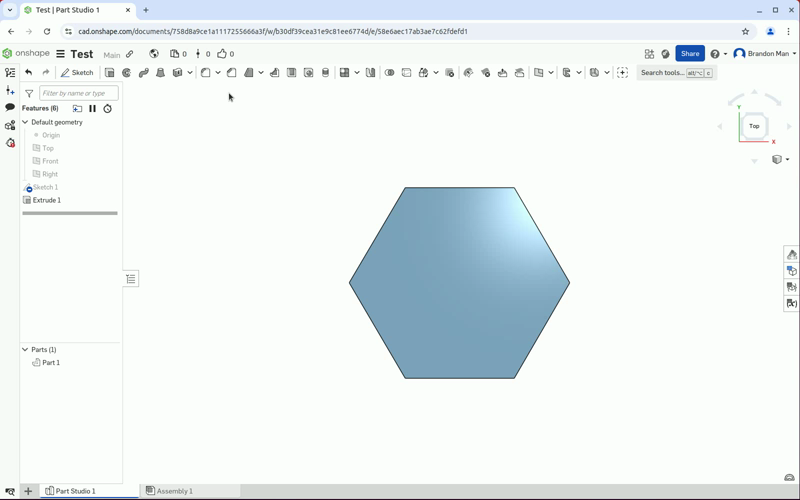
mouse_move(541, 75)
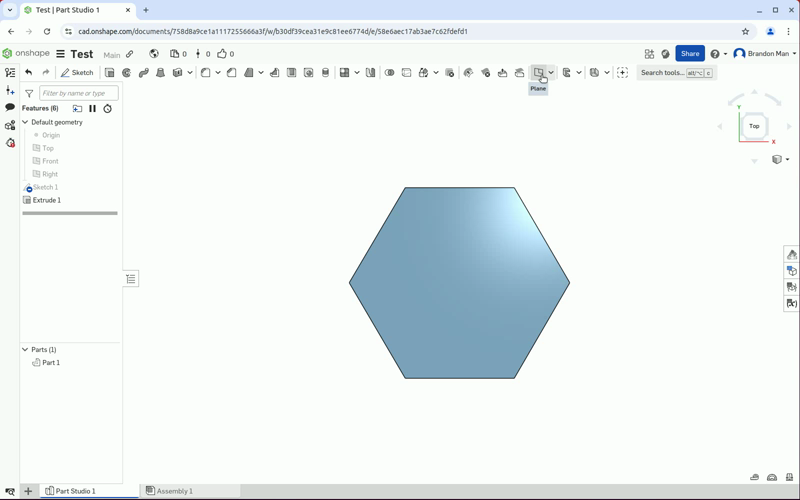
click(541, 75)
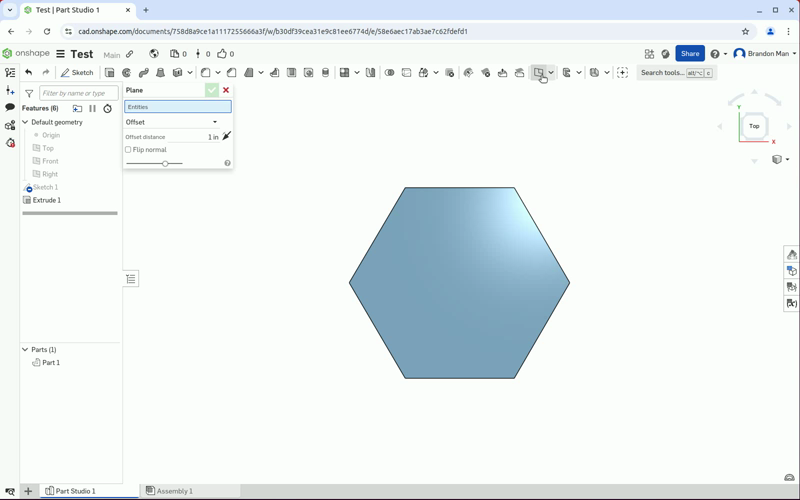
mouse_move(73, 150)
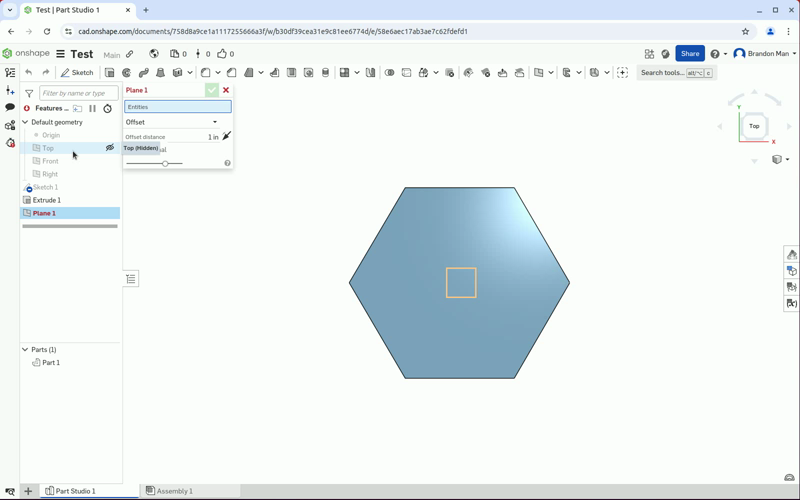
click(73, 150)
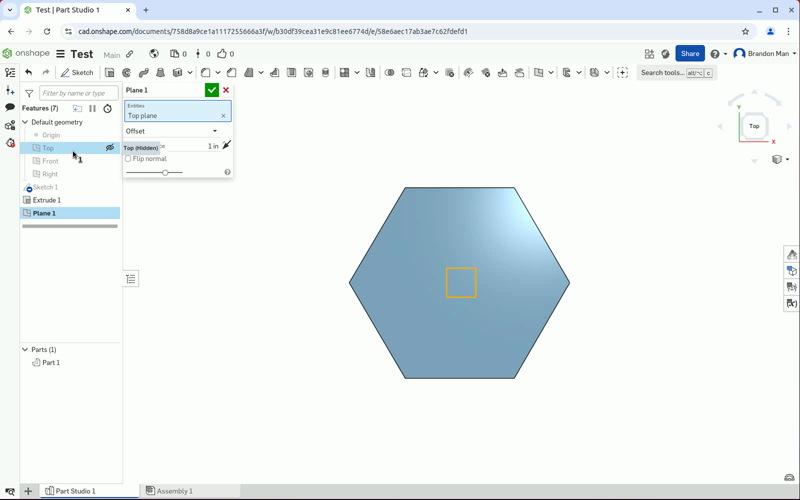
key(tab, 2)
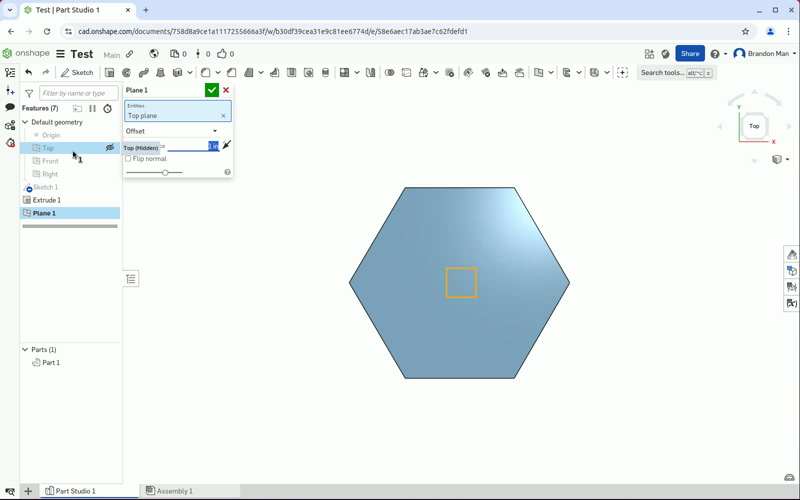
text(15.405)
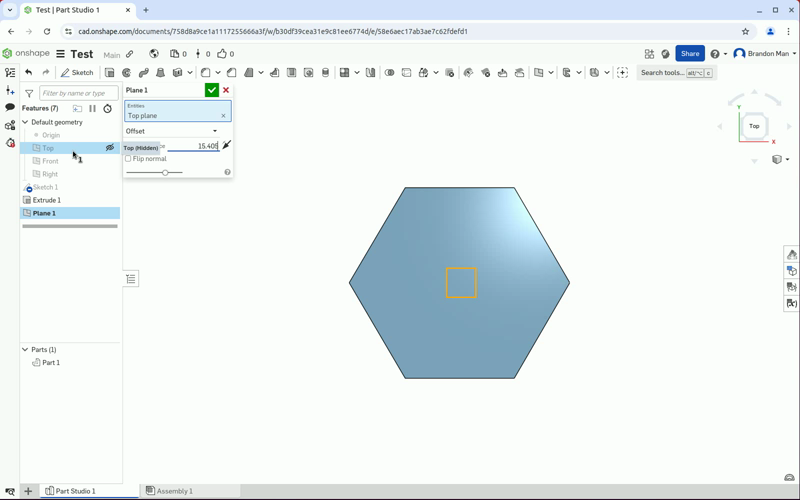
key(enter, 2)
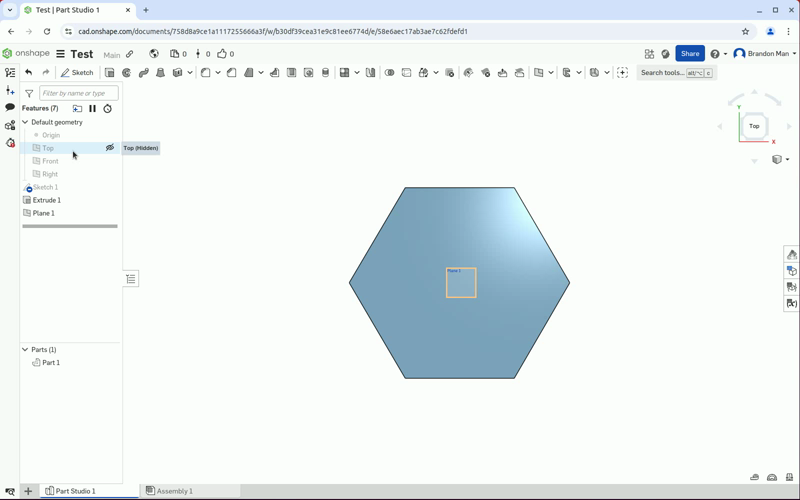
key(shift+s)
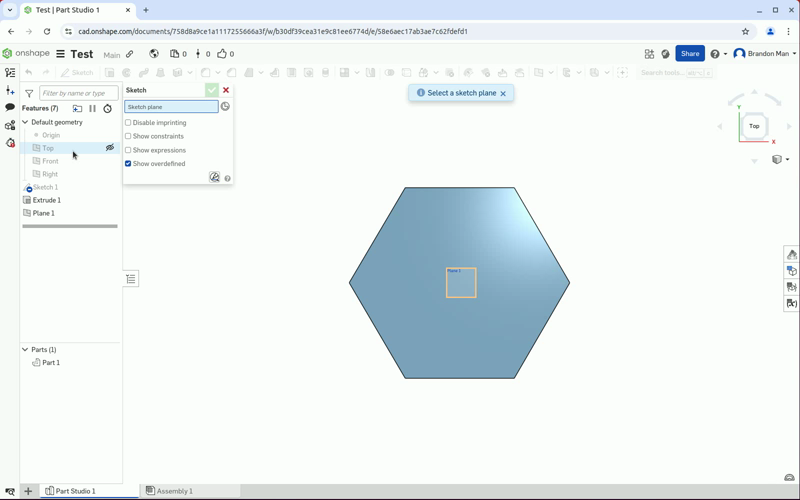
mouse_move(73, 215)
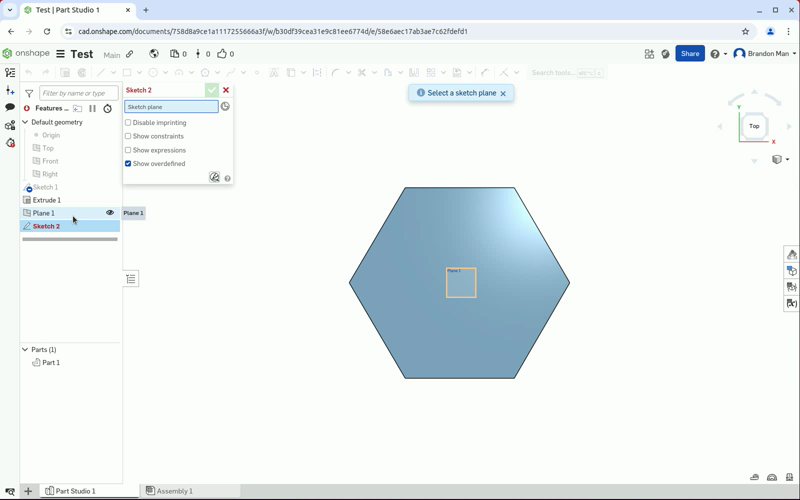
click(73, 215)
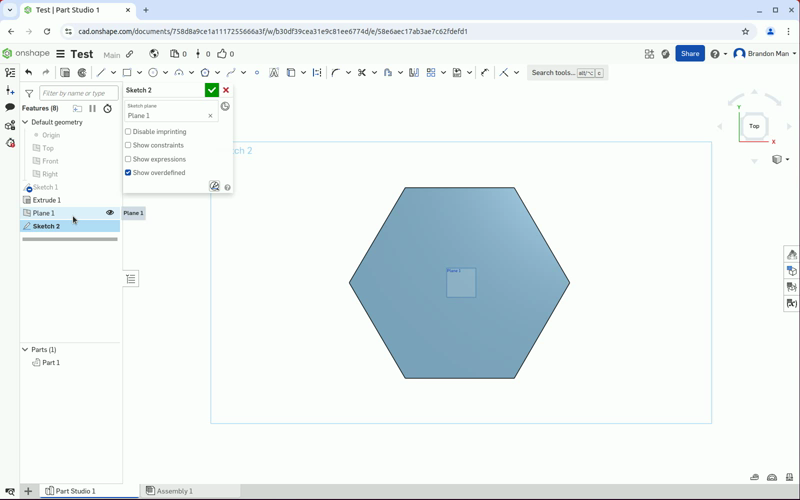
mouse_move(73, 352)
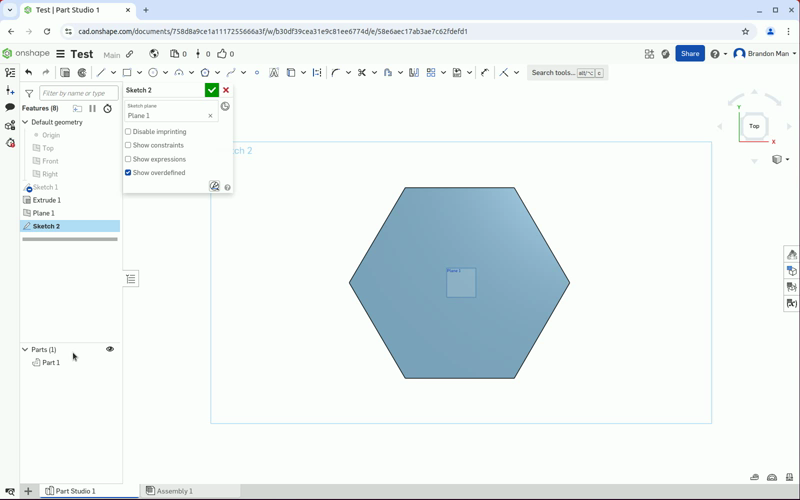
key(y)
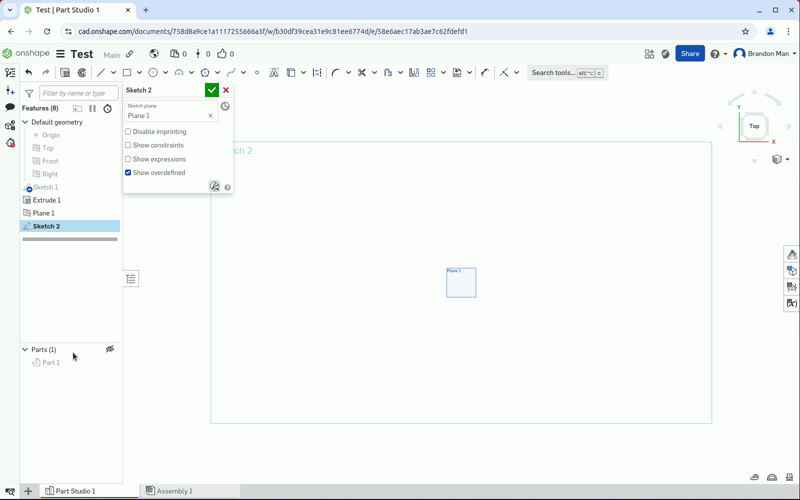
key(c)
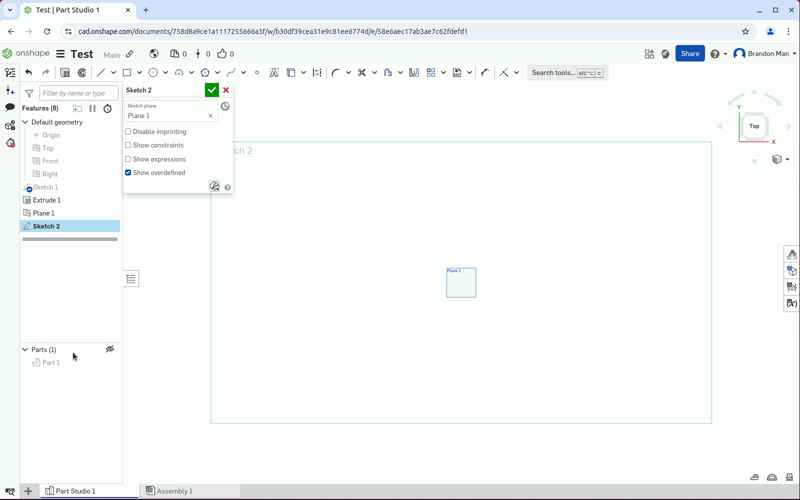
key_down(shift)
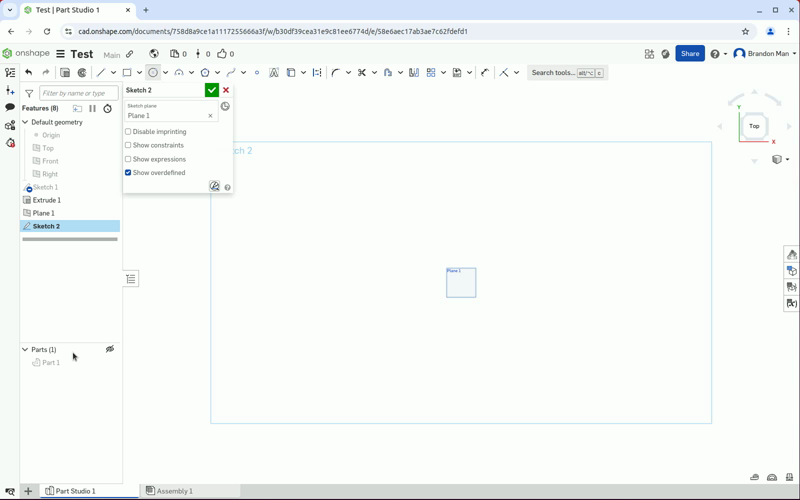
mouse_move(461, 282)
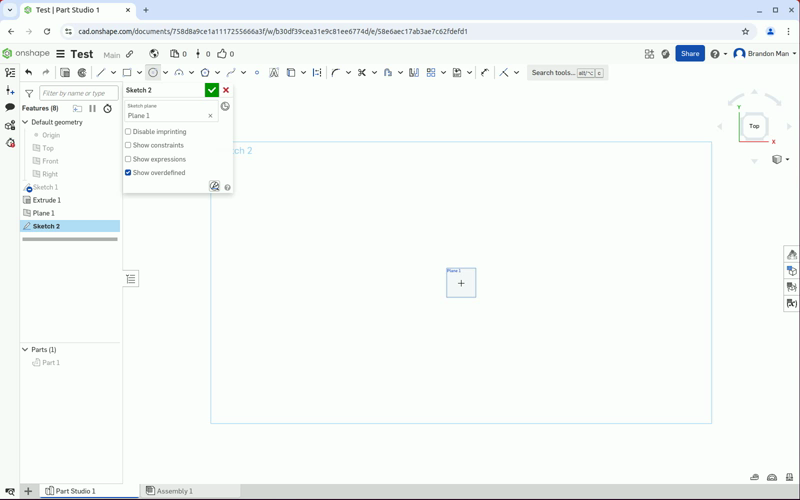
click(461, 282)
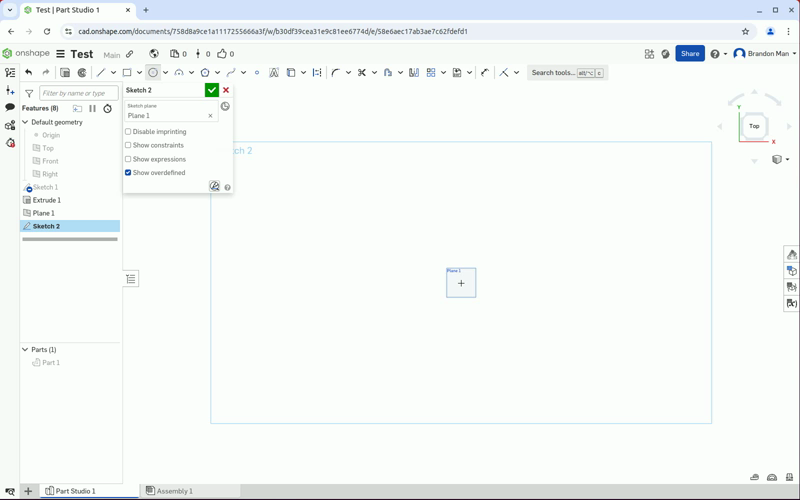
key_up(shift)
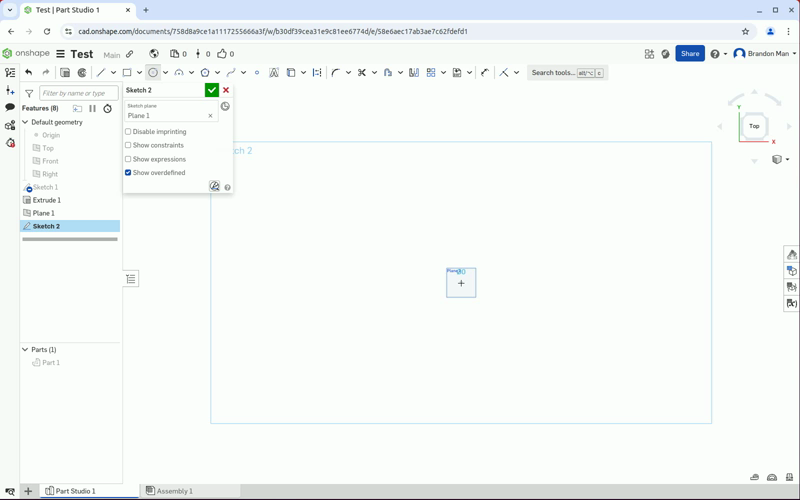
mouse_move(552, 282)
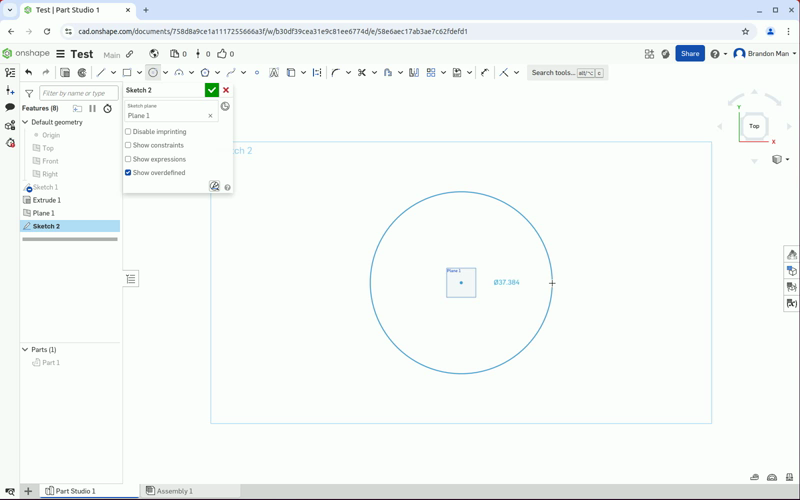
click(552, 282)
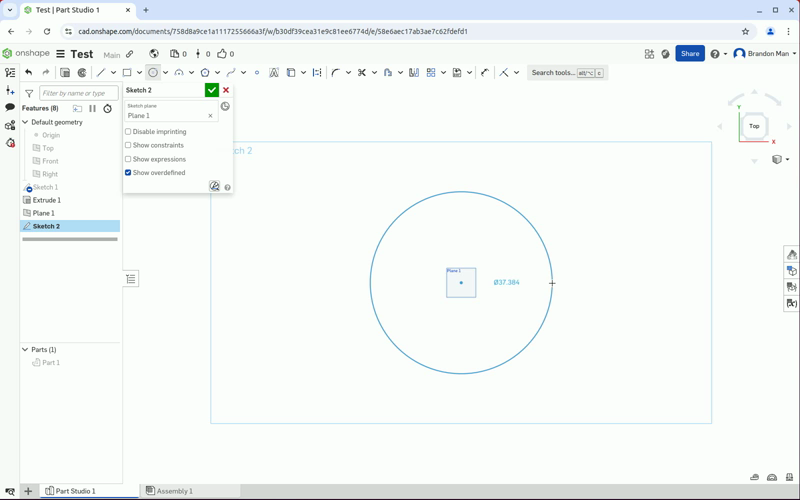
key(esc)
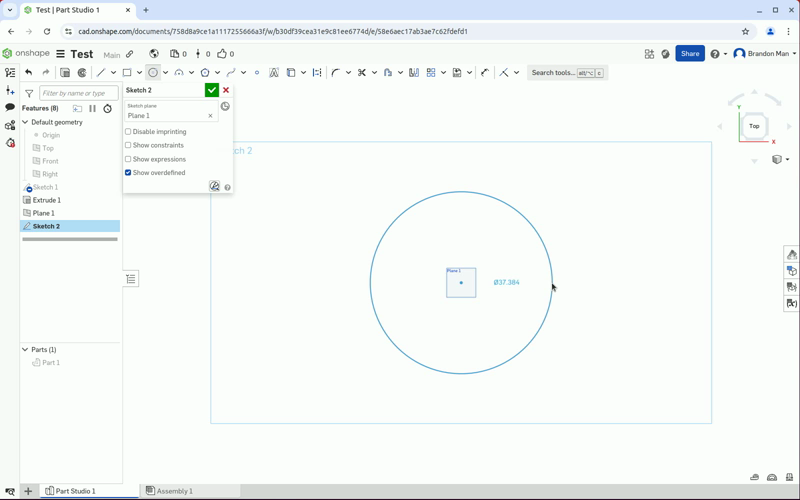
mouse_move(457, 286)
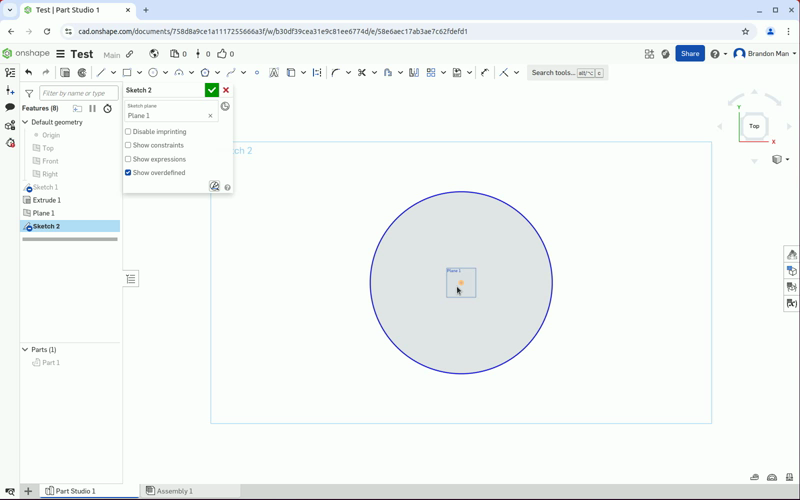
click(457, 286)
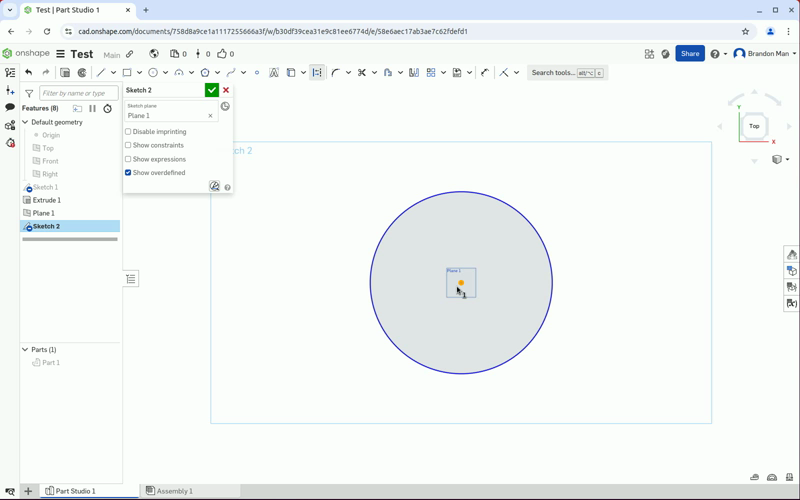
mouse_move(73, 352)
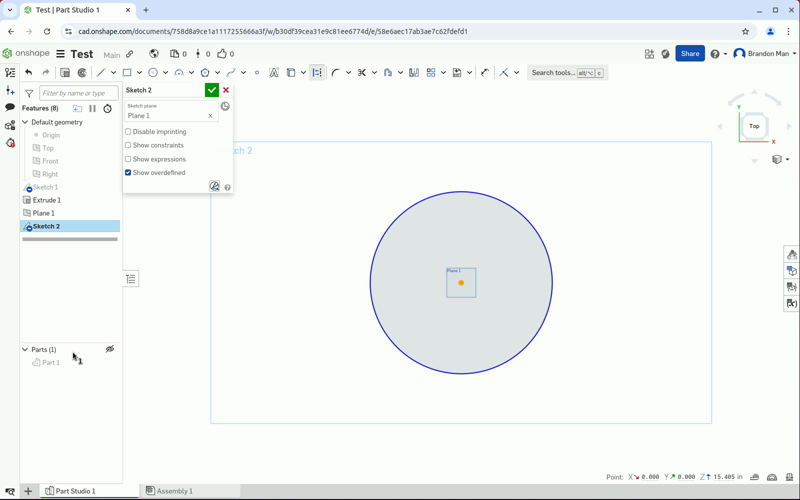
key(shift+y)
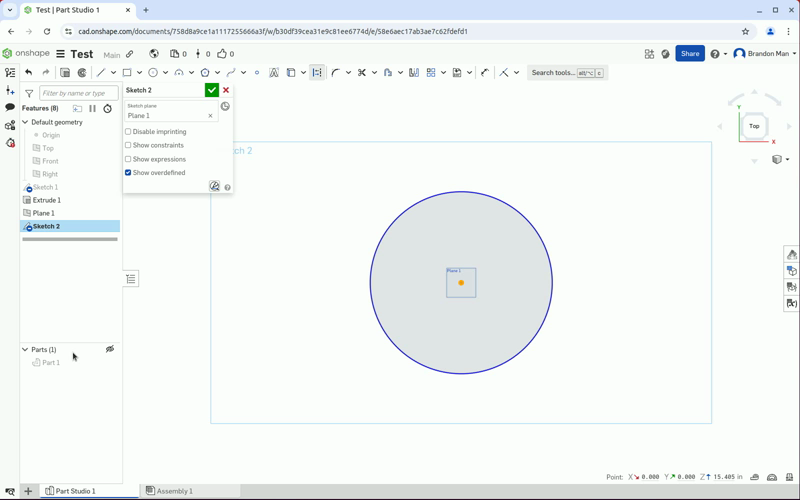
key(shift+e)
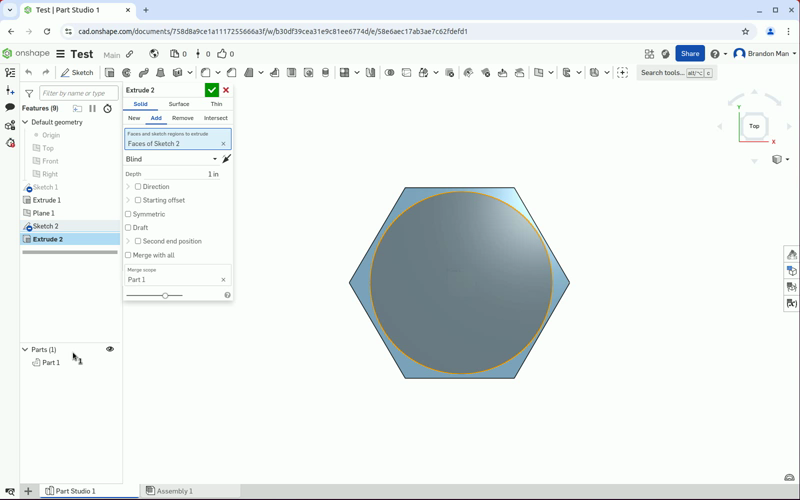
mouse_move(143, 106)
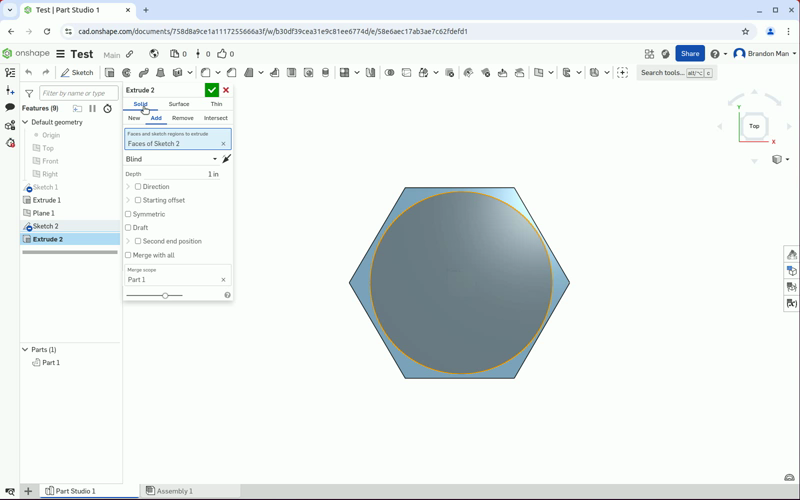
click(143, 106)
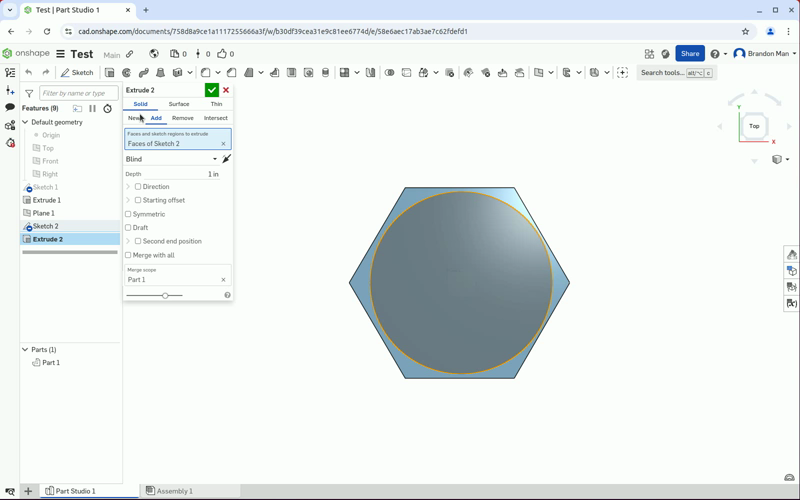
mouse_move(137, 120)
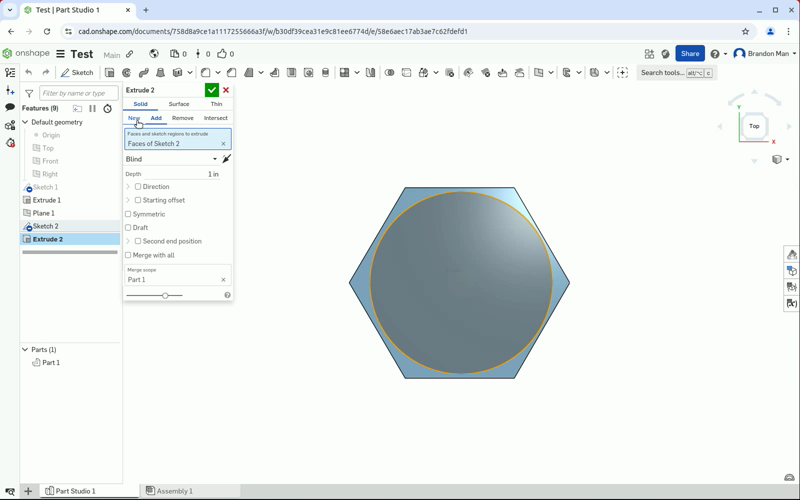
click(137, 120)
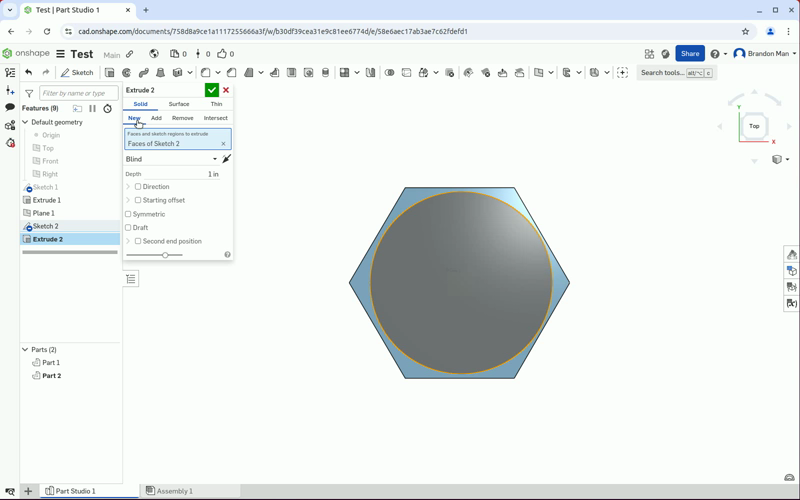
key(tab, 4)
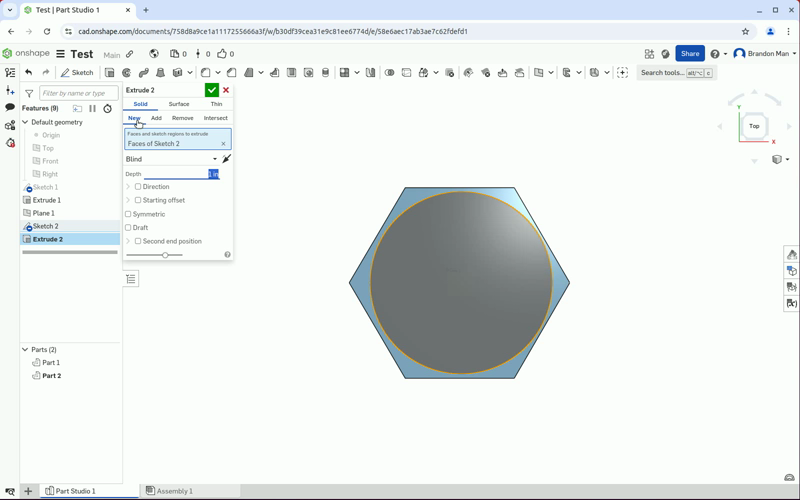
text(7.703)
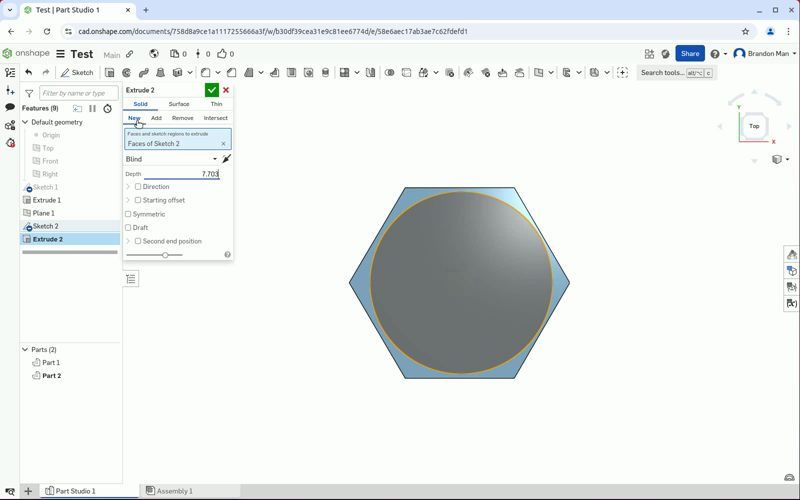
key(enter)
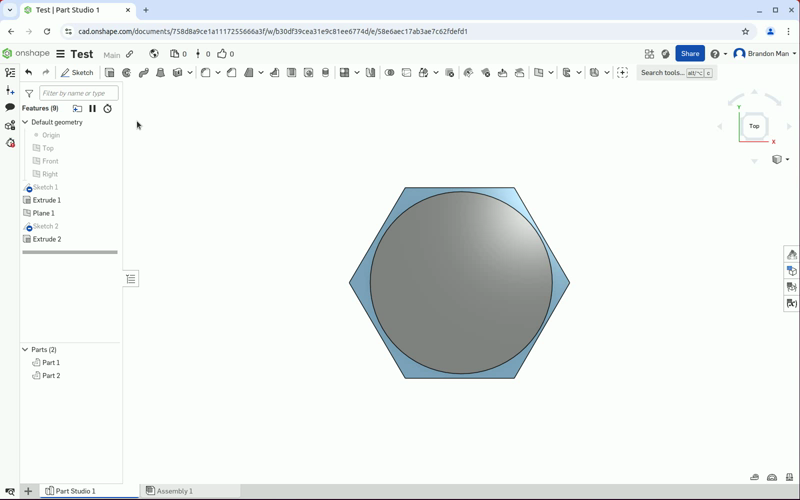
key(shift+h)
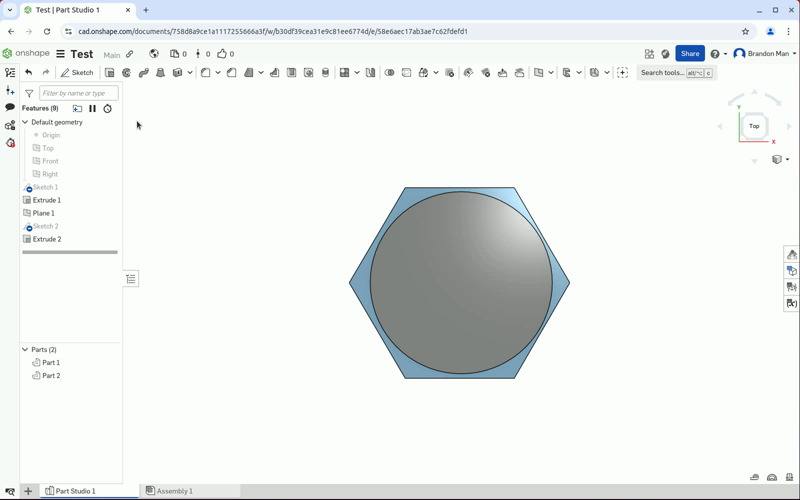
key(shift+h)
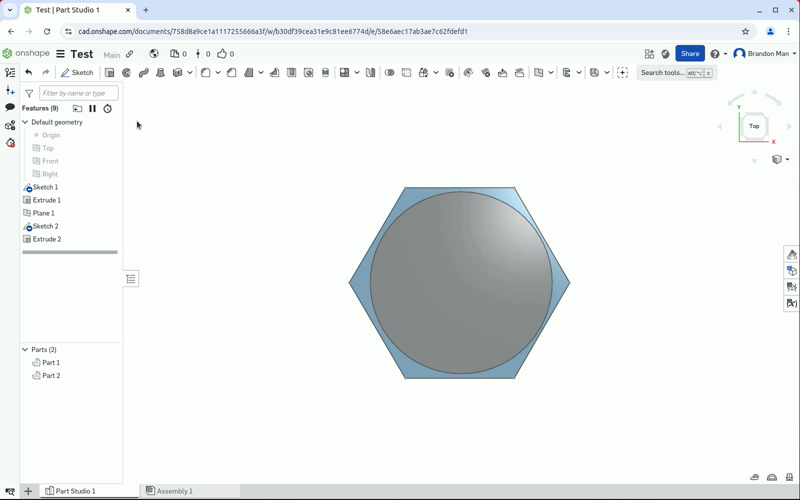
key(shift+7)
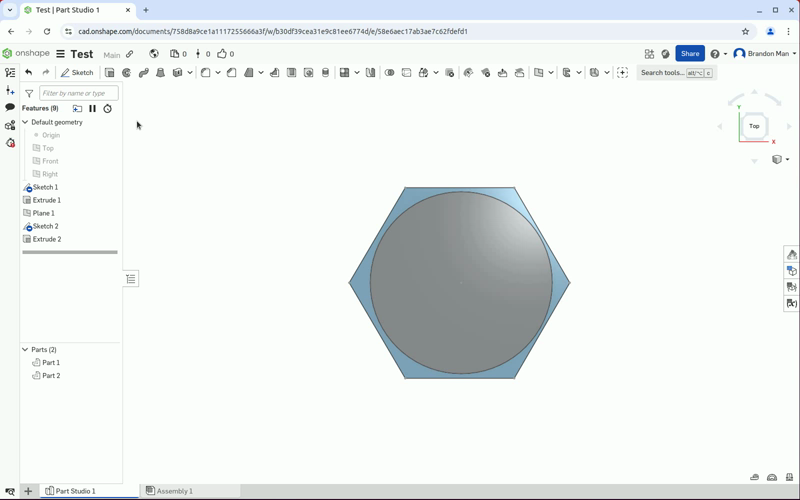
key(up, 3)
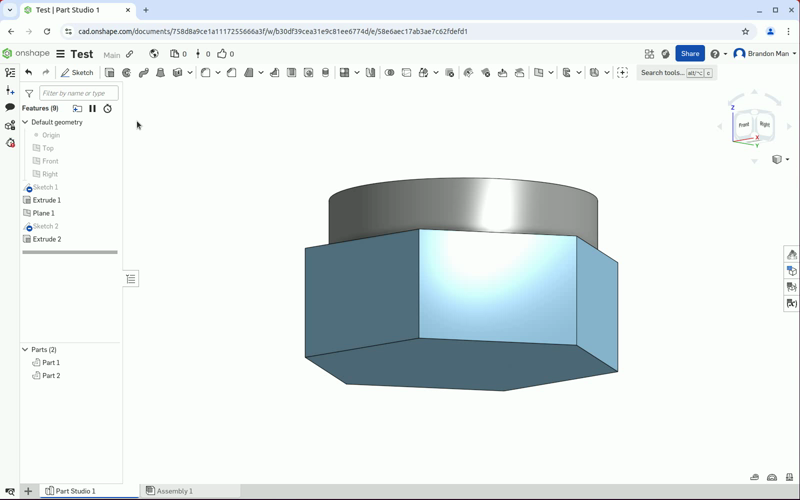
key(left, 3)
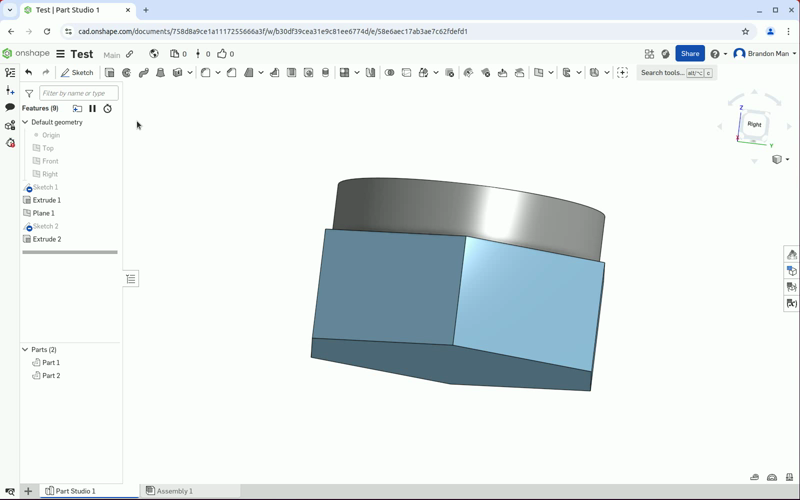
key(right, 3)
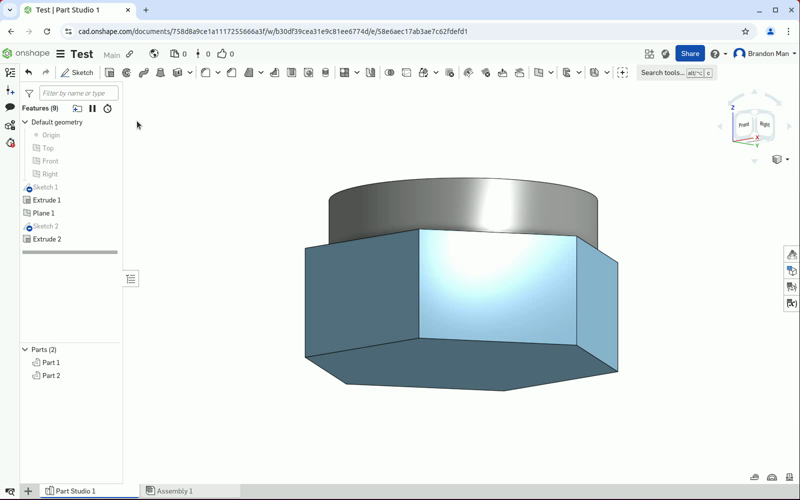
key(down, 3)
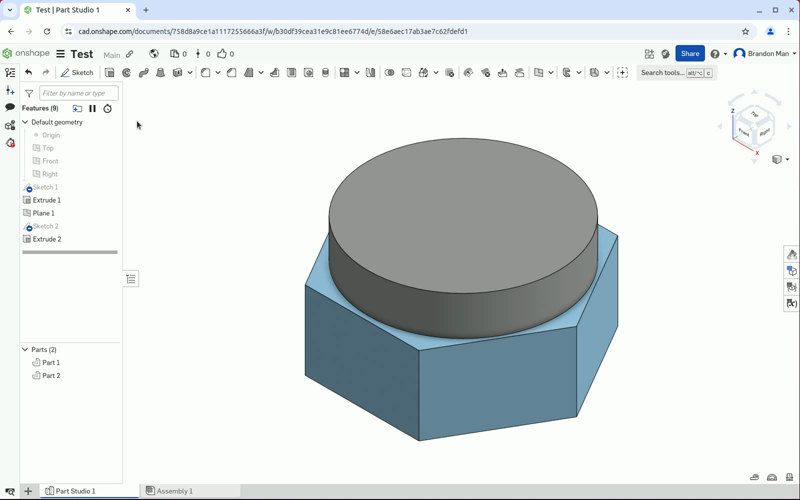
mouse_move(73, 189)
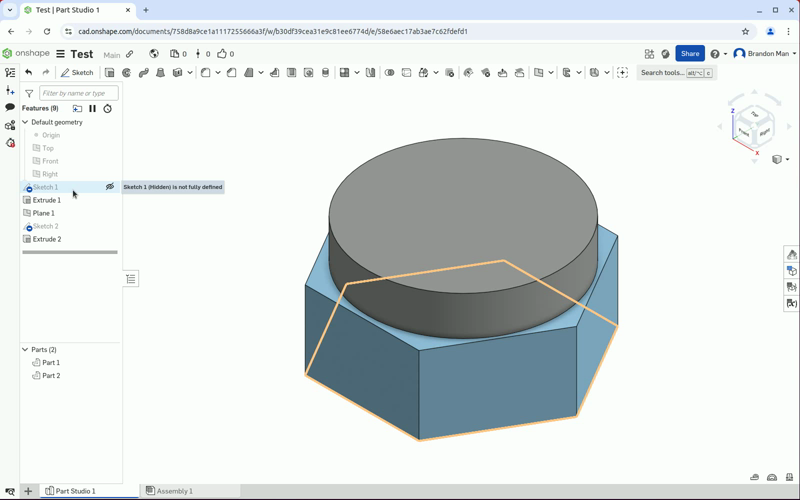
click(73, 189)